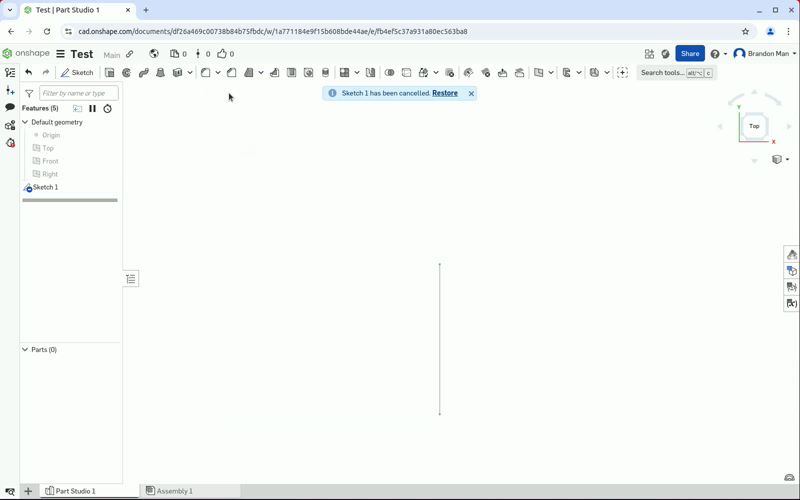
key(shift+h)
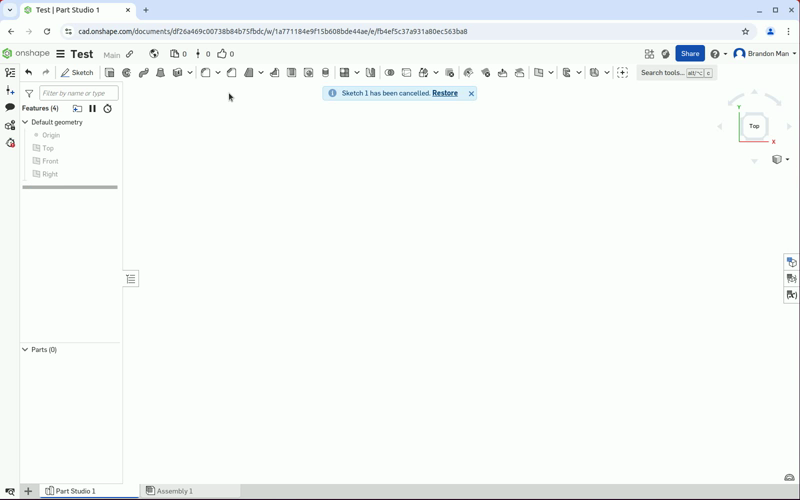
mouse_move(73, 352)
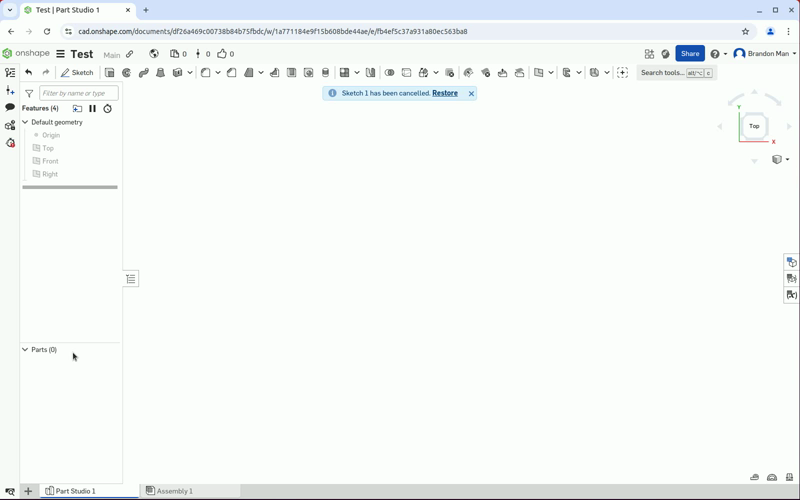
key(y)
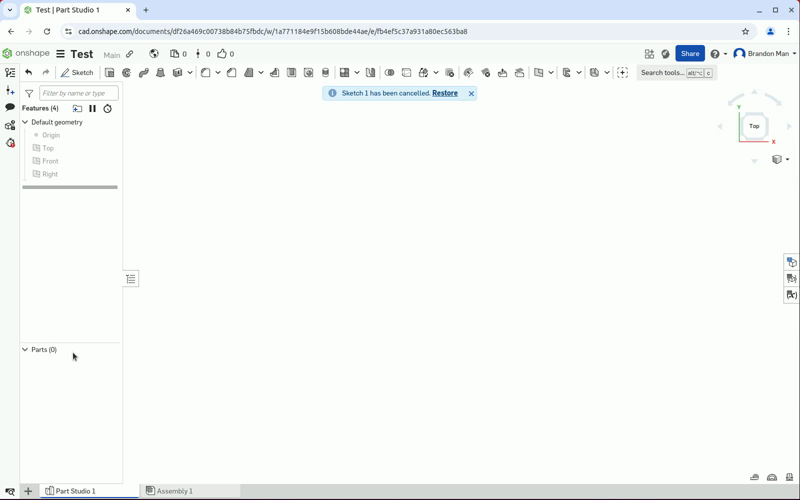
key(shift+p)
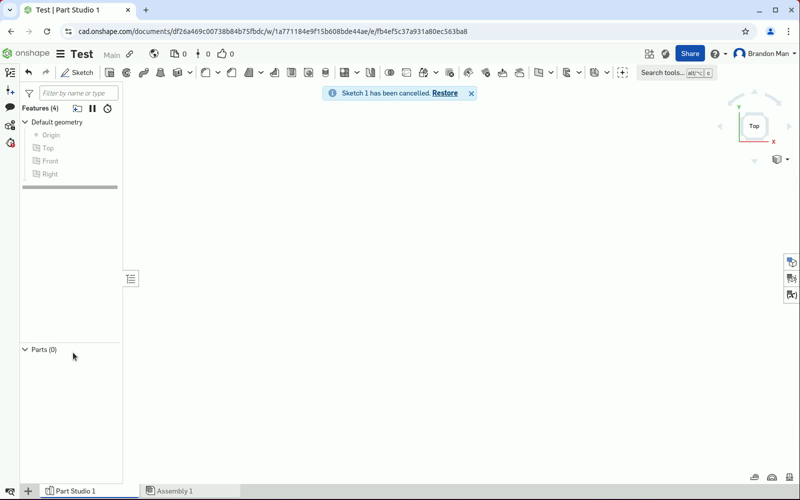
key(space)
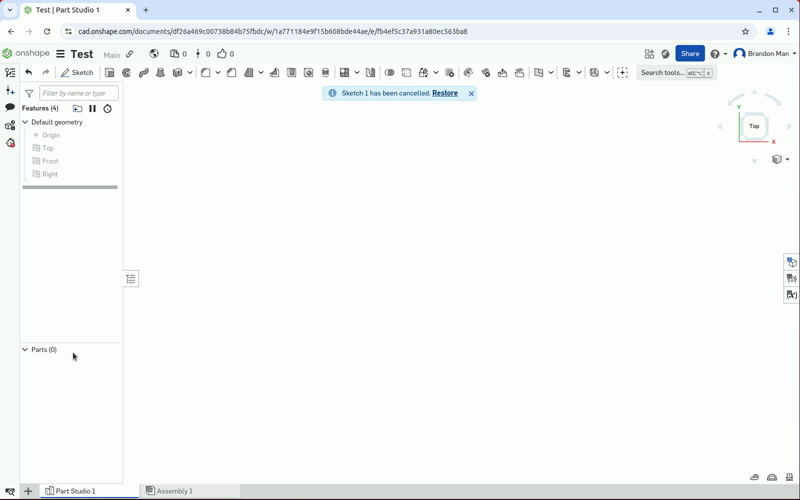
key_down(shift)
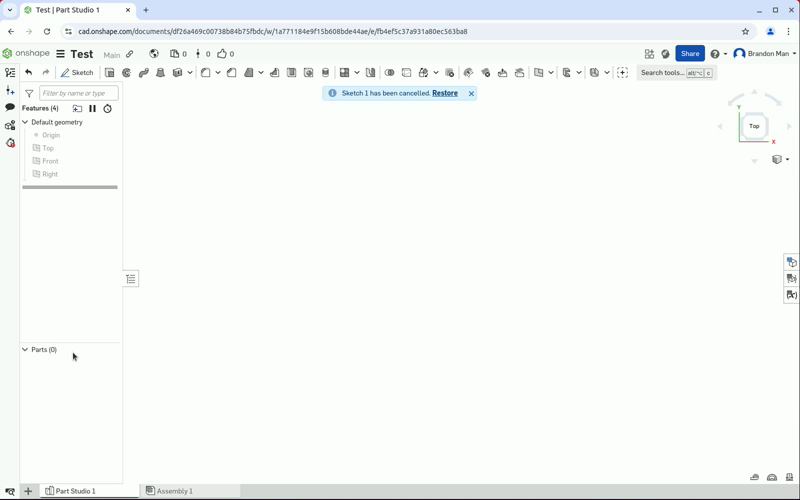
key(up)
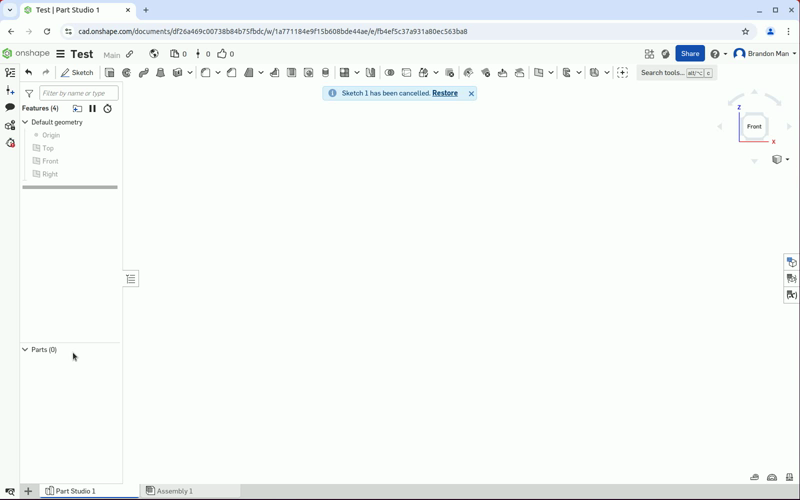
key_up(shift)
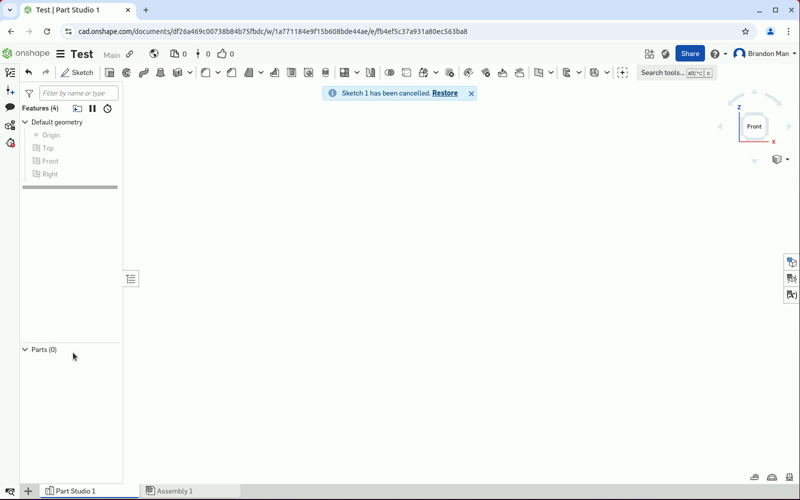
mouse_move(73, 352)
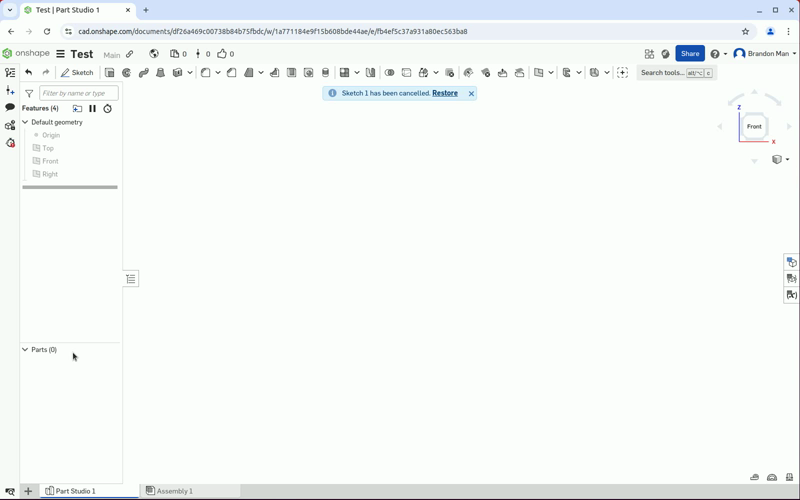
key(shift+y)
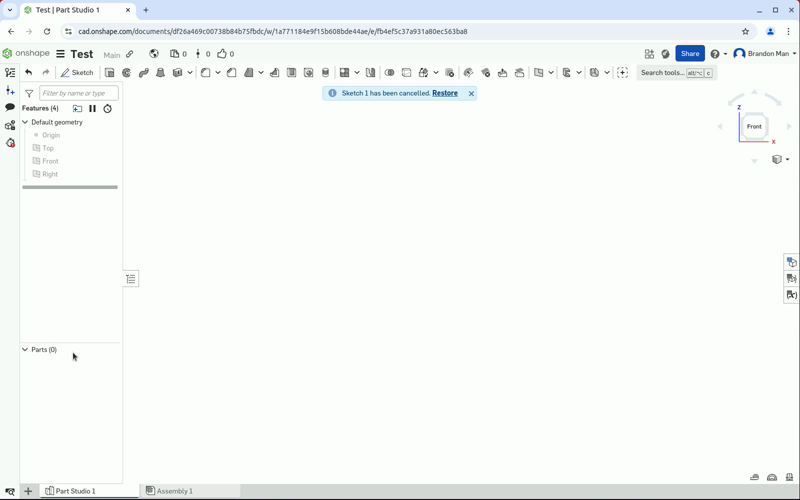
key(shift+s)
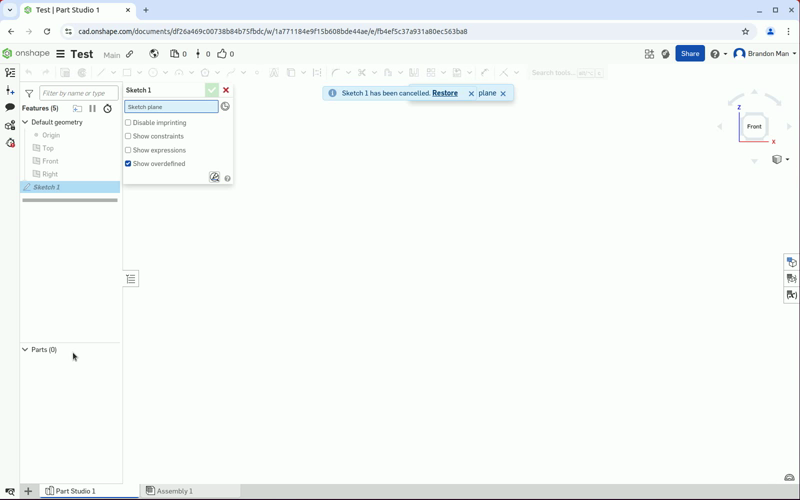
mouse_move(73, 163)
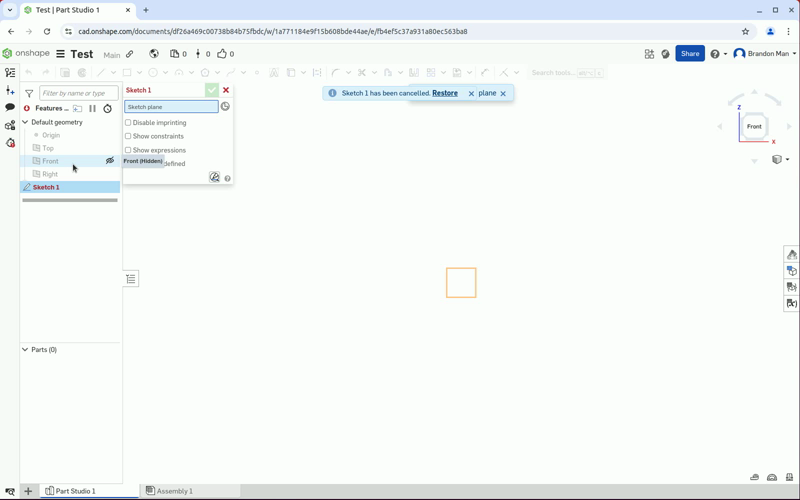
click(73, 163)
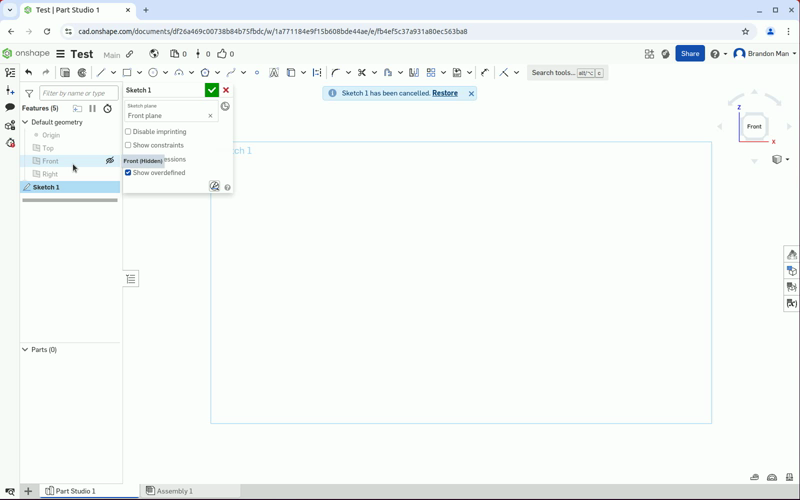
mouse_move(73, 352)
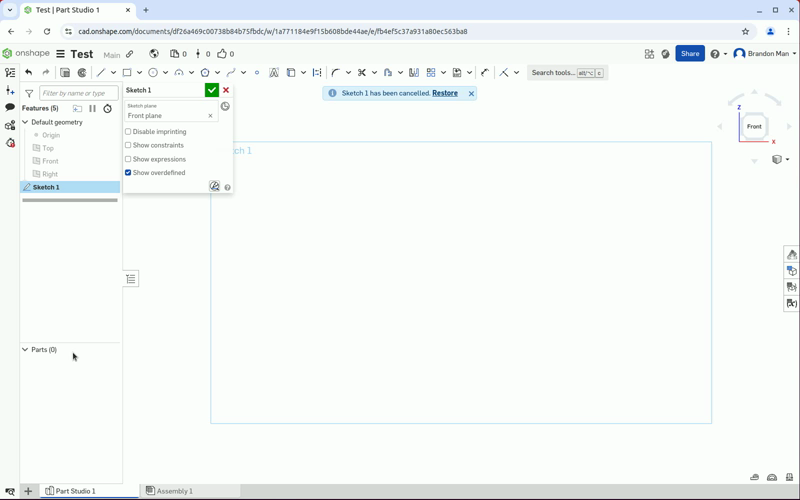
key(y)
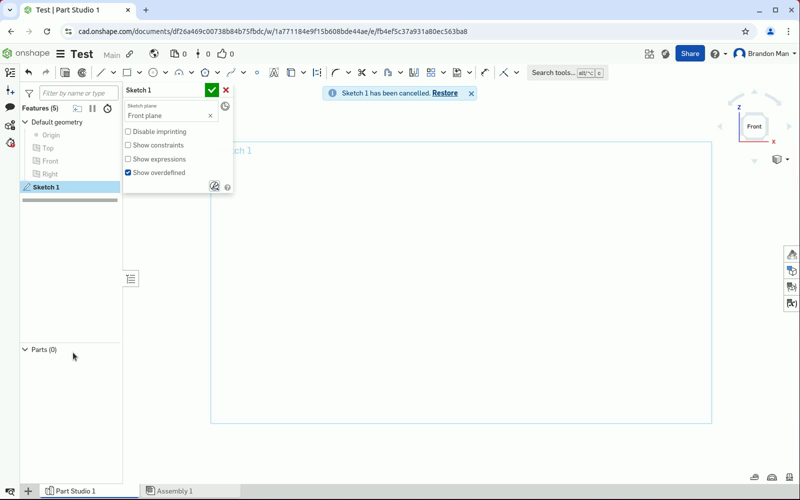
key(l)
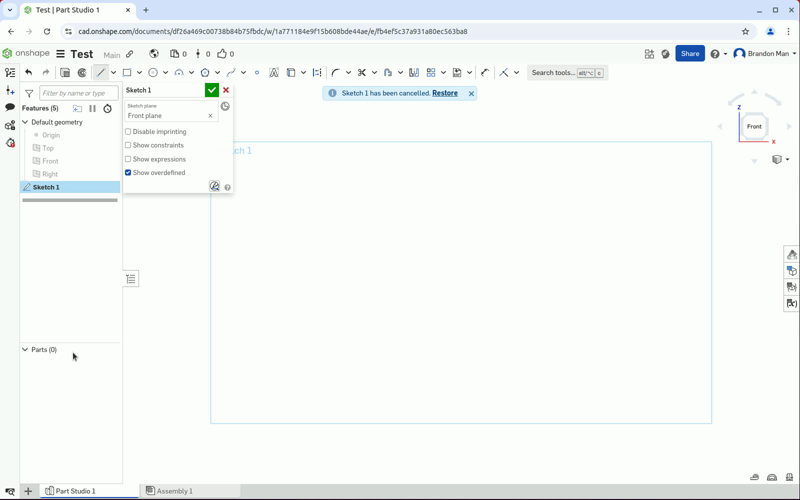
key_down(shift)
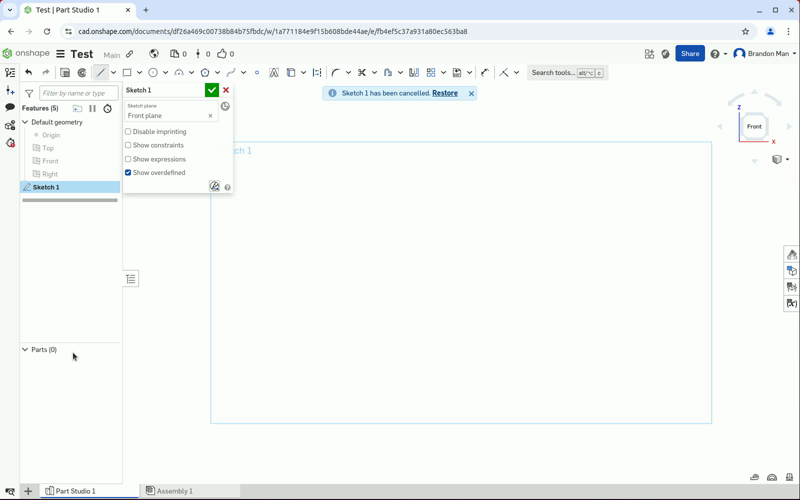
mouse_move(348, 282)
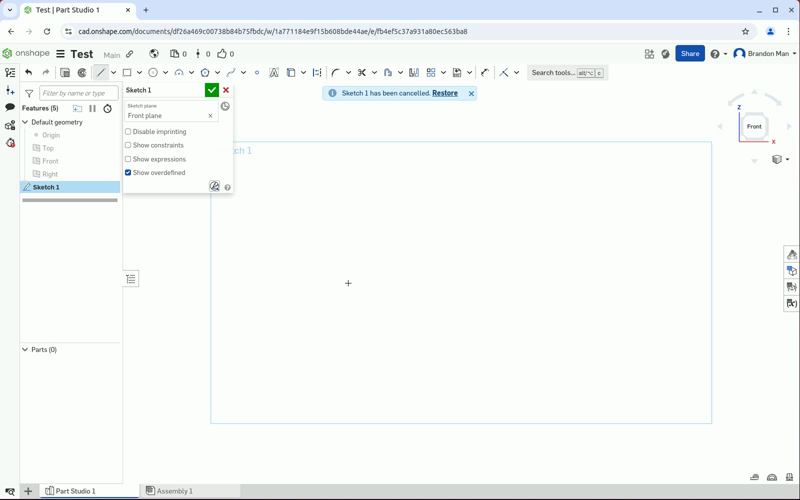
click(348, 282)
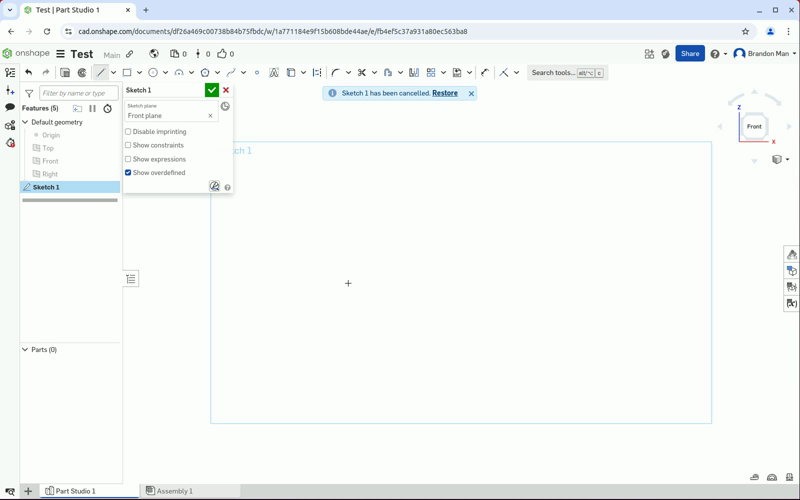
key_up(shift)
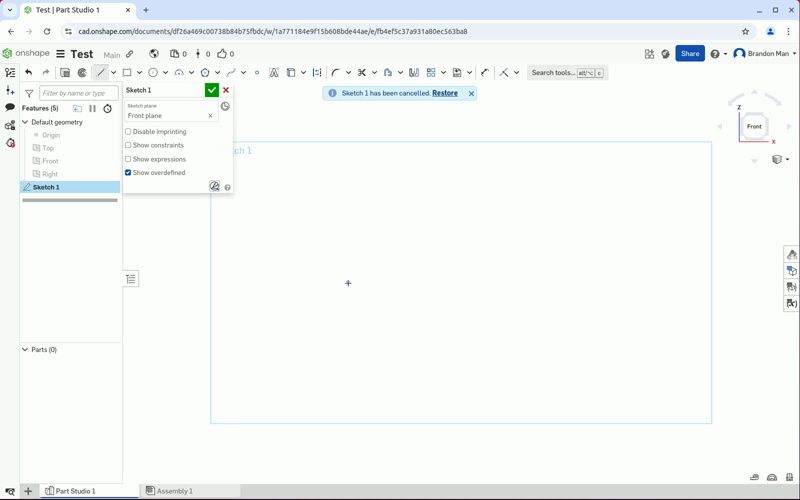
key_down(shift)
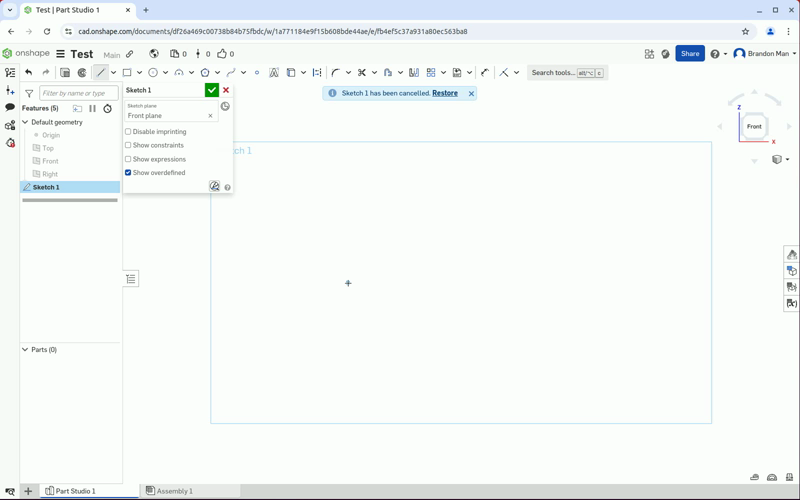
mouse_move(460, 282)
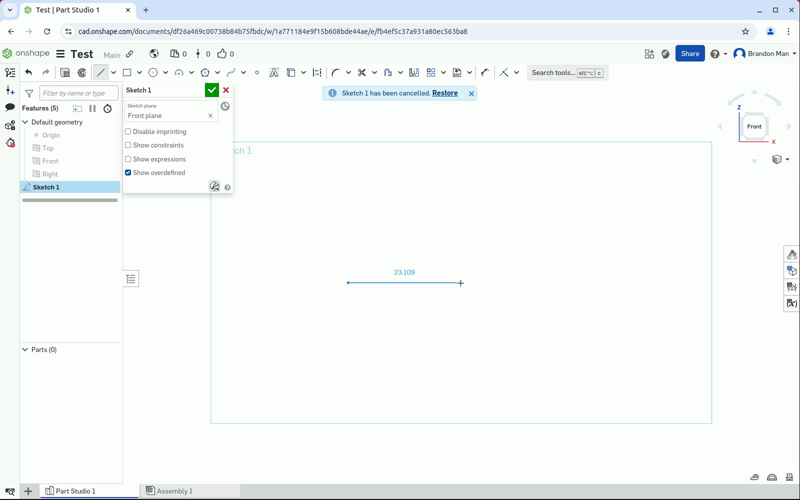
click(460, 282)
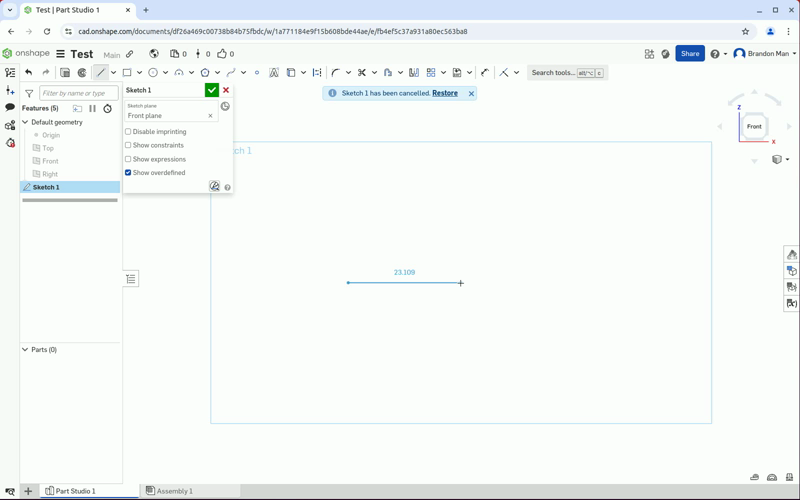
key_up(shift)
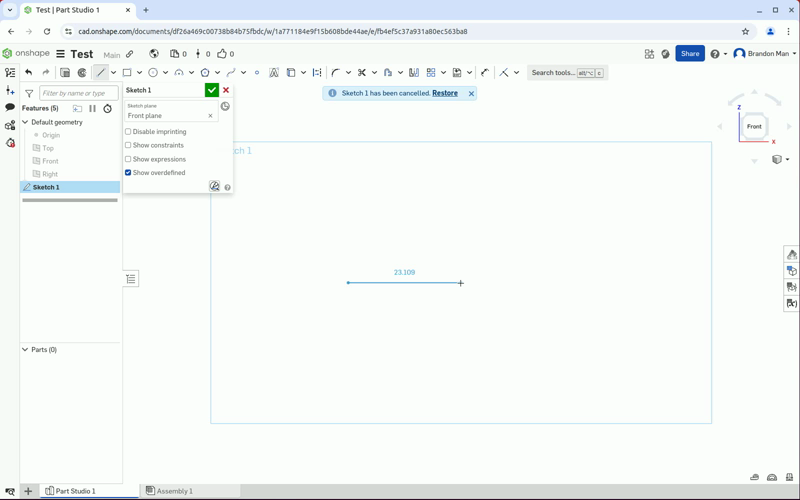
key_down(shift)
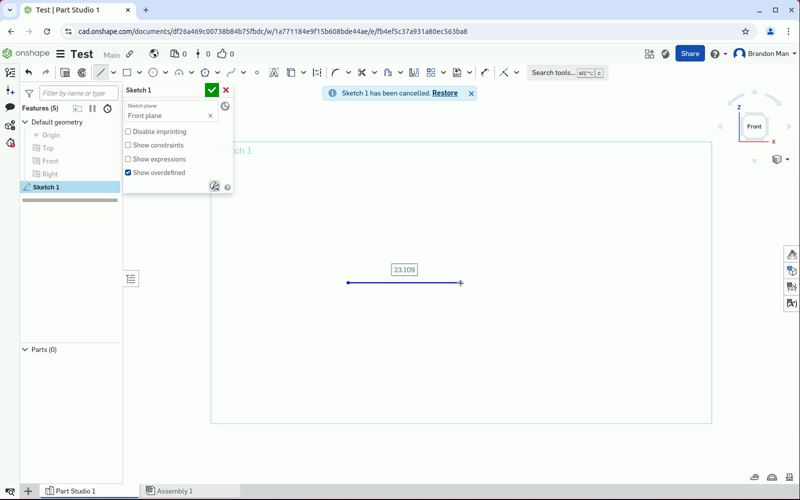
mouse_move(460, 170)
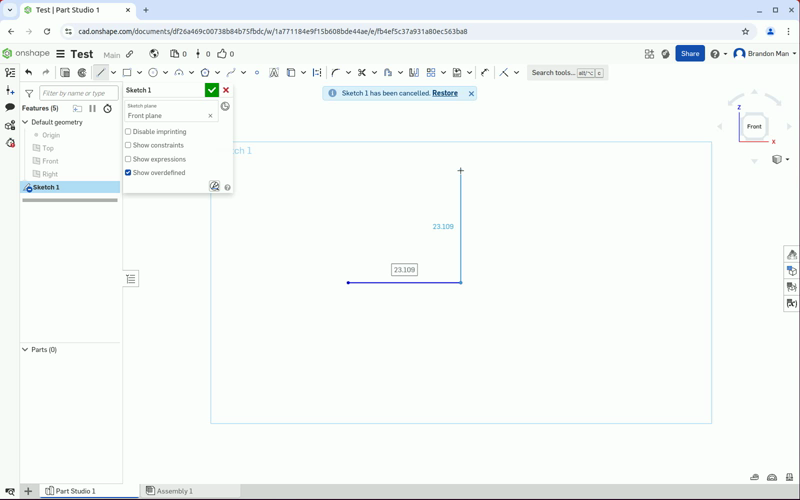
click(460, 170)
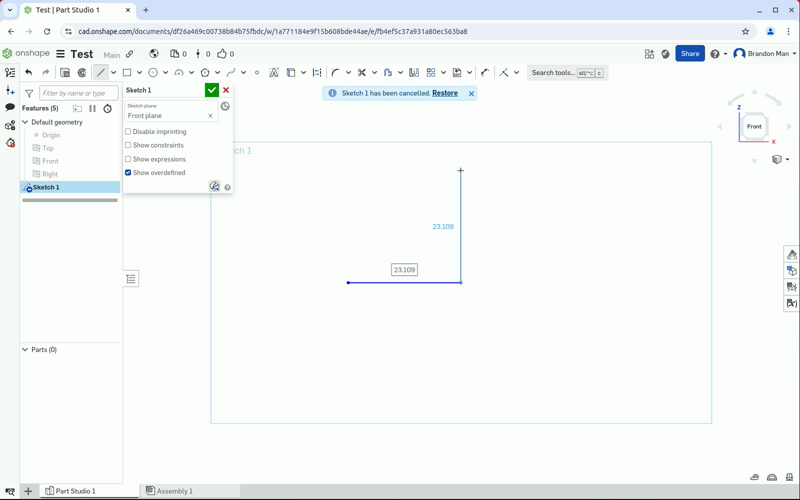
key_up(shift)
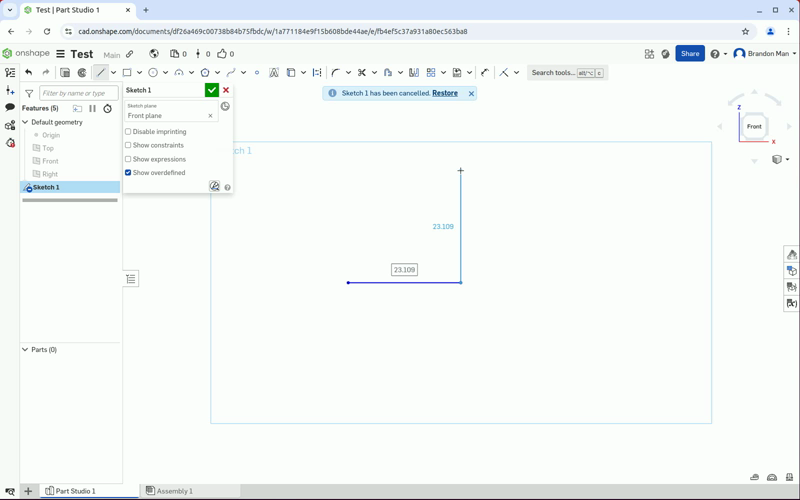
key_down(shift)
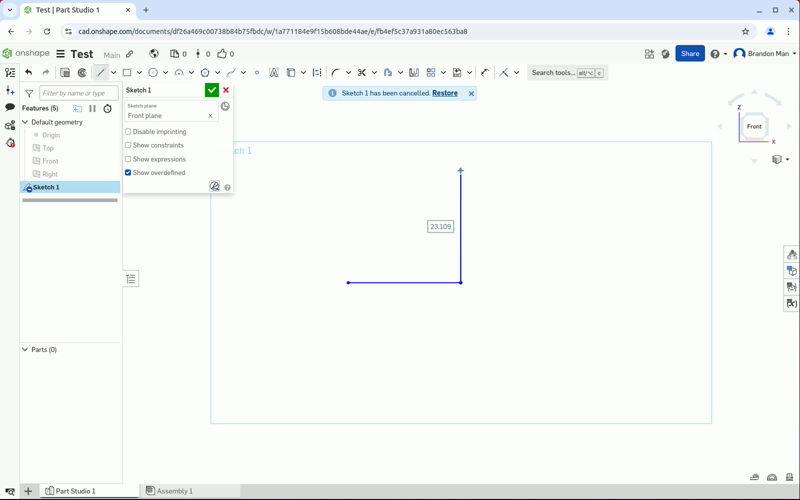
mouse_move(348, 170)
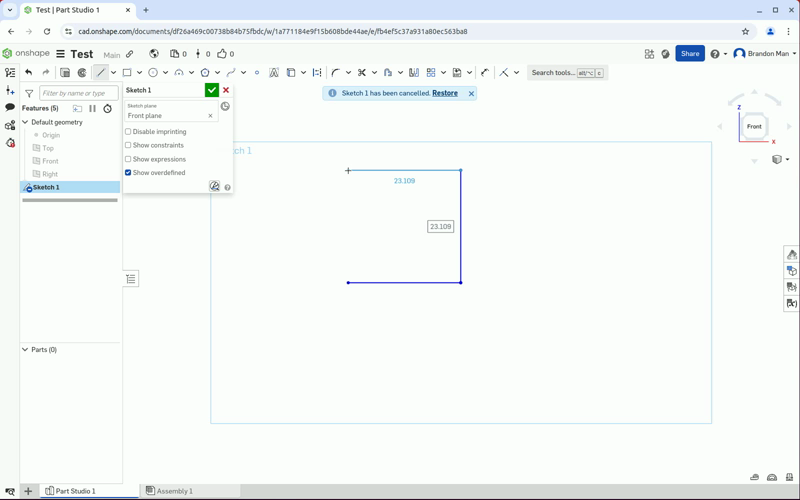
click(348, 170)
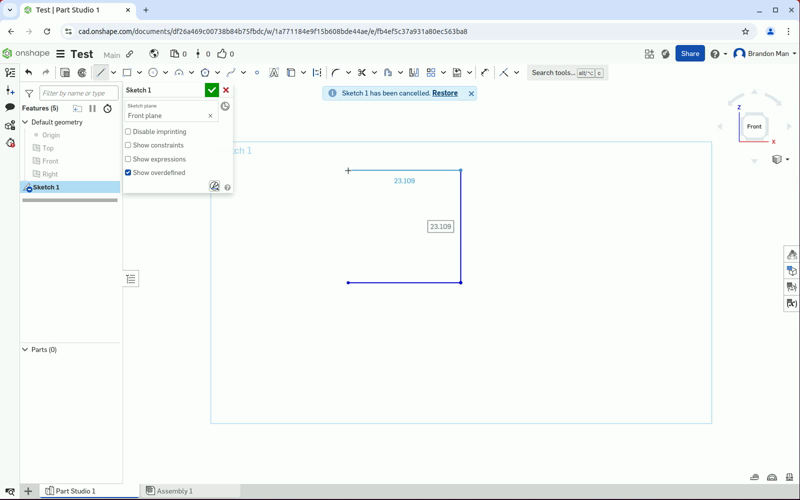
key_up(shift)
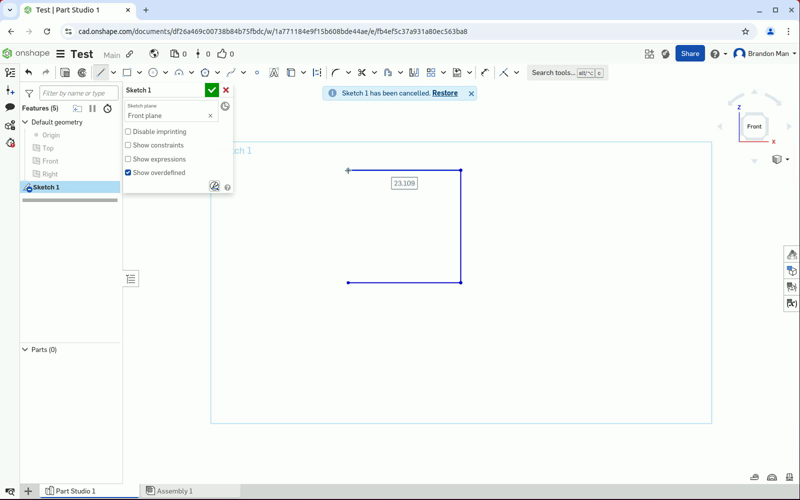
key_down(shift)
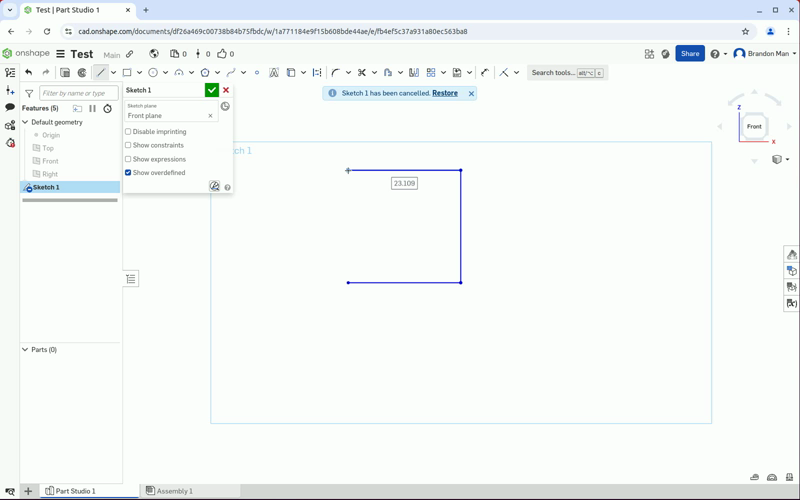
mouse_move(348, 282)
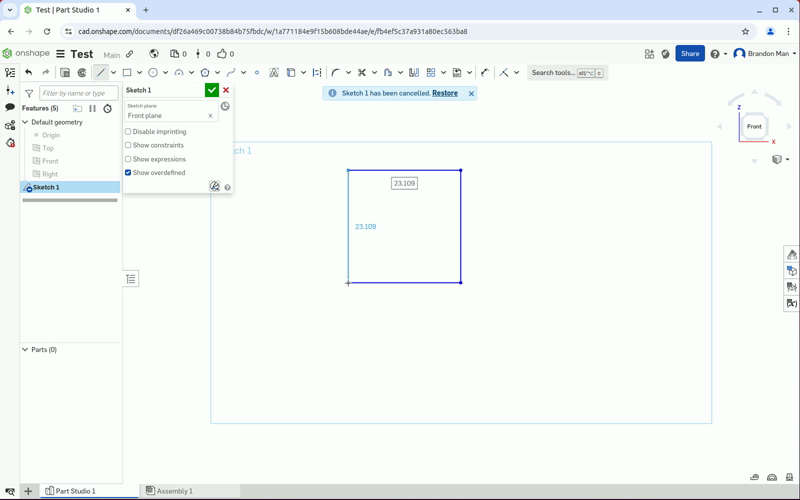
key_up(shift)
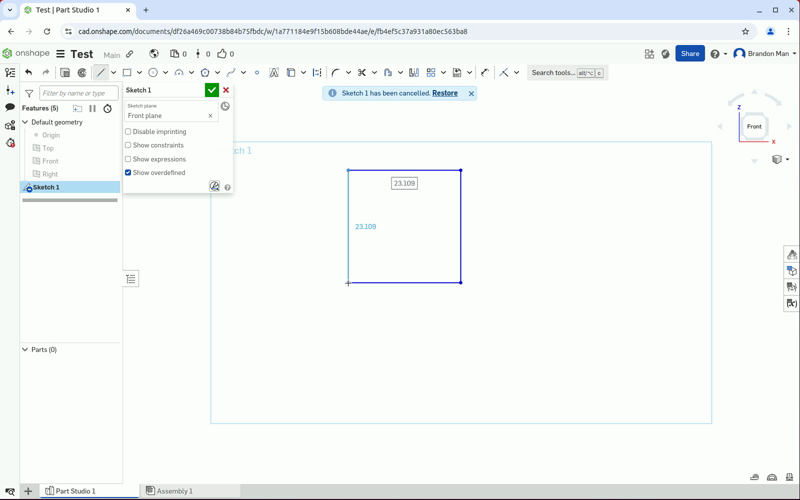
click(348, 282)
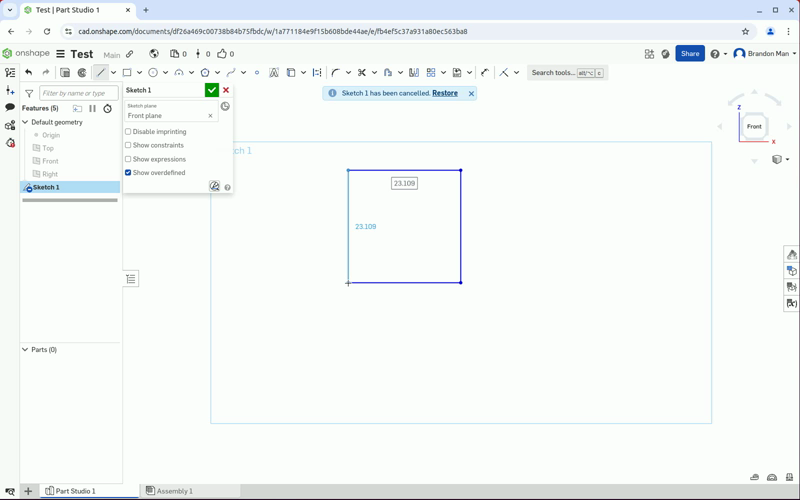
key(esc)
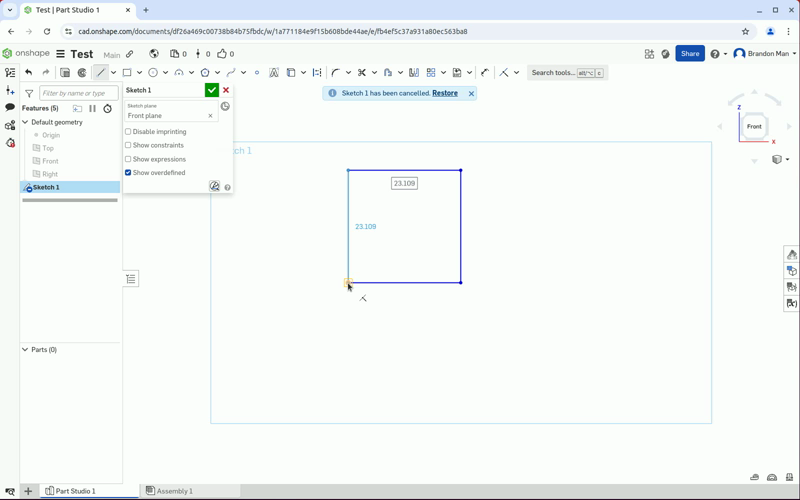
mouse_move(451, 202)
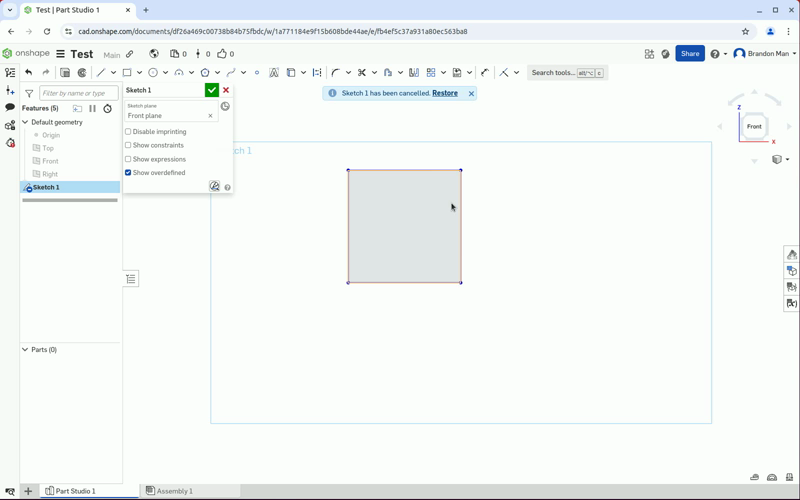
click(451, 202)
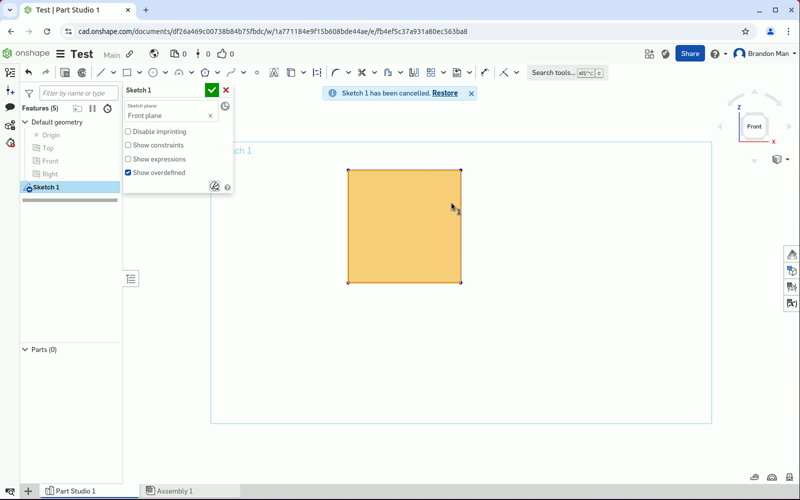
mouse_move(73, 352)
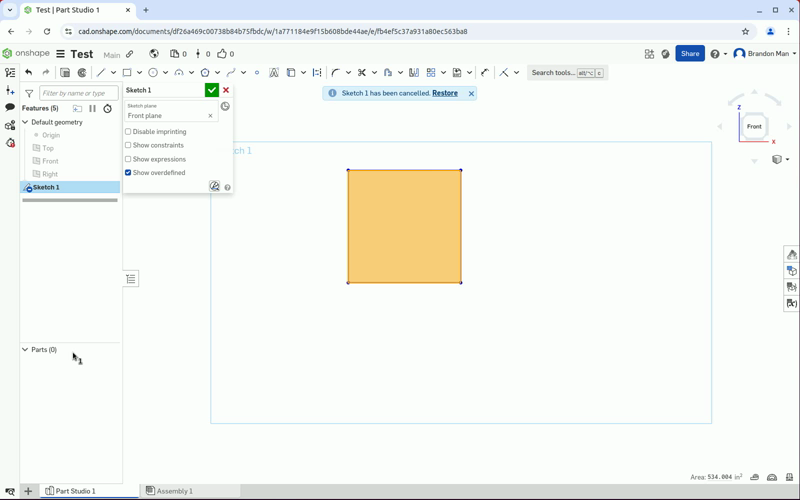
key(shift+y)
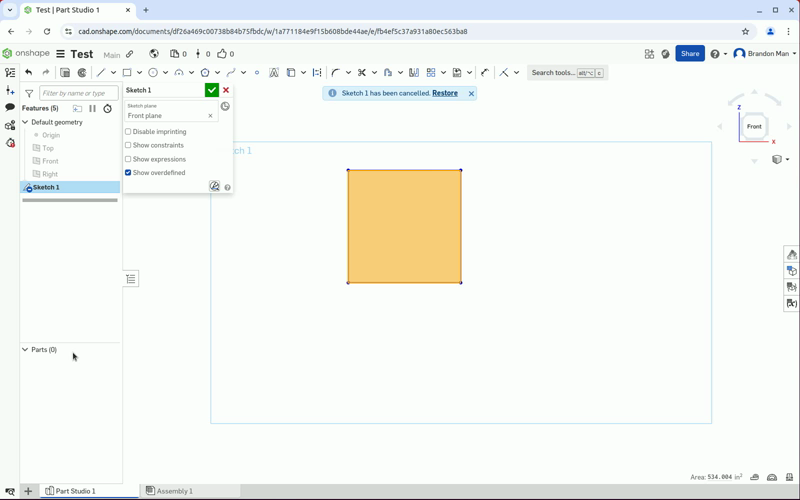
key(shift+e)
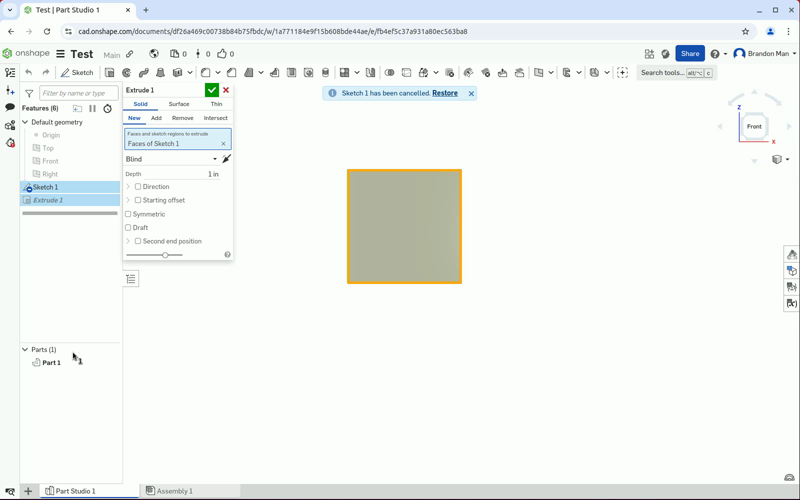
mouse_move(143, 106)
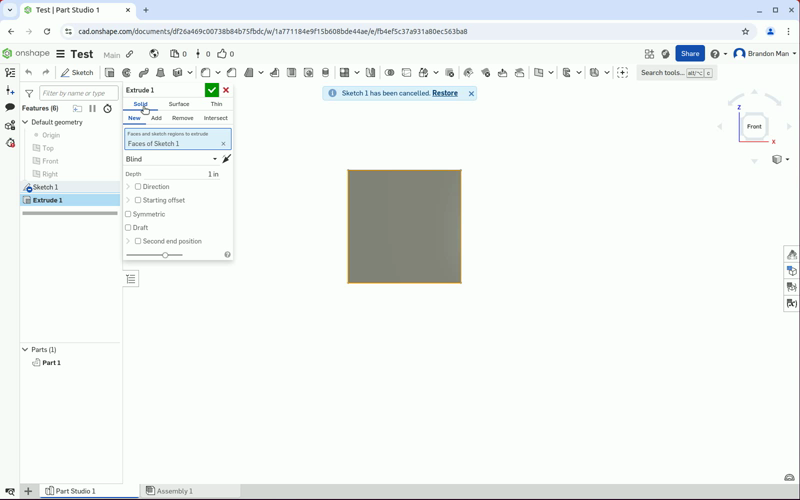
click(143, 106)
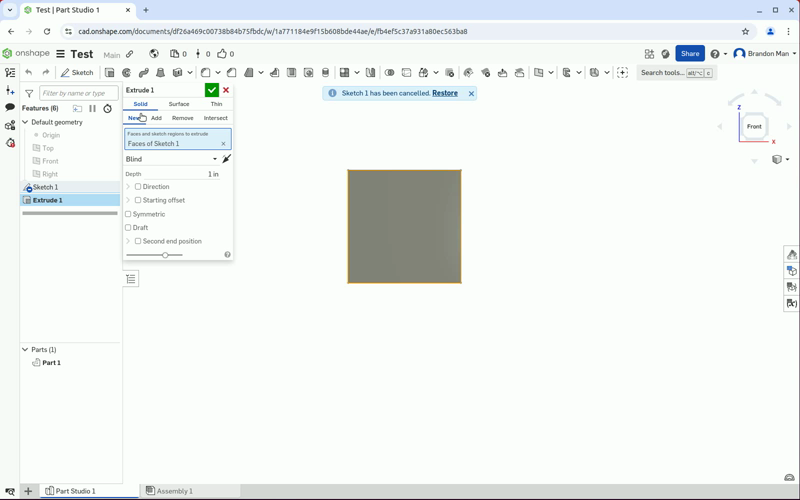
mouse_move(137, 120)
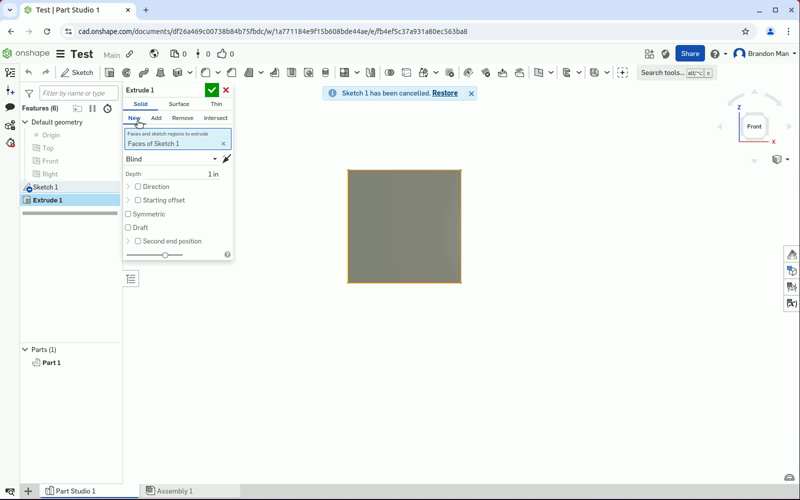
click(137, 120)
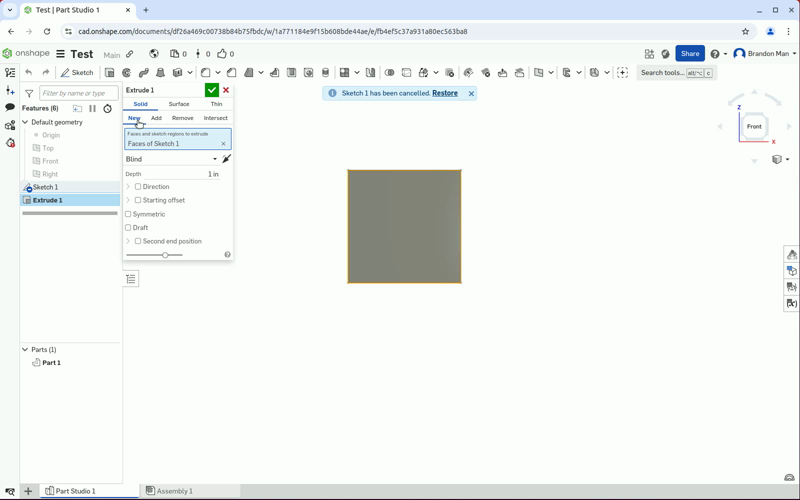
key(tab, 4)
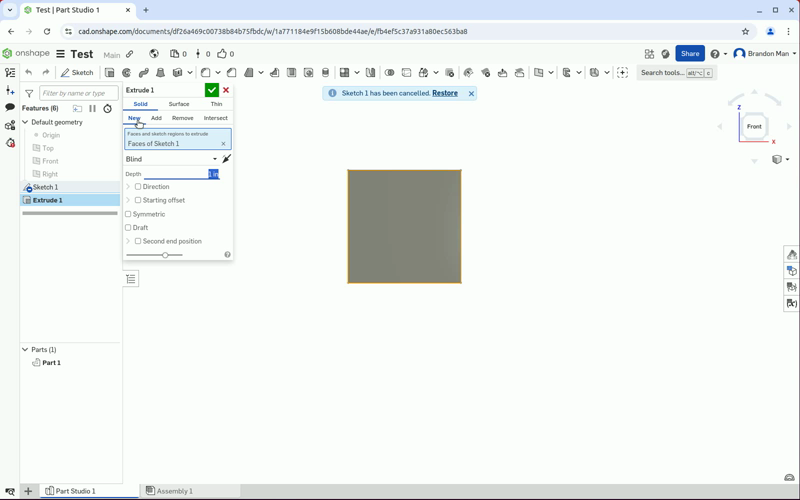
text(6.499)
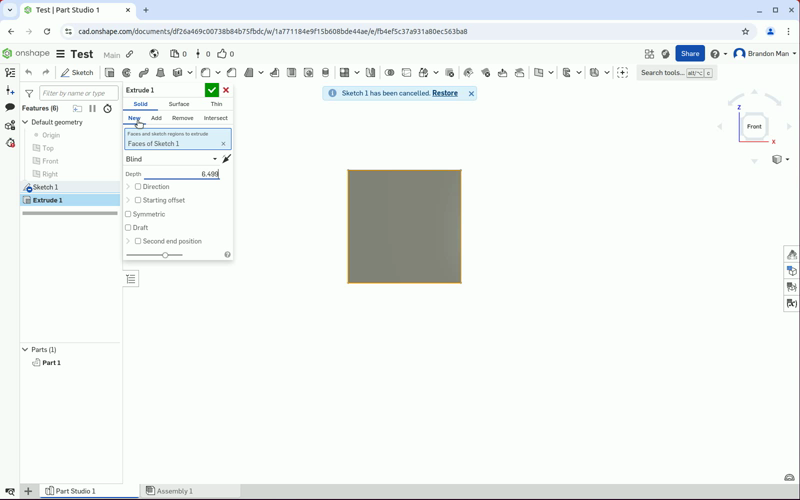
key(enter)
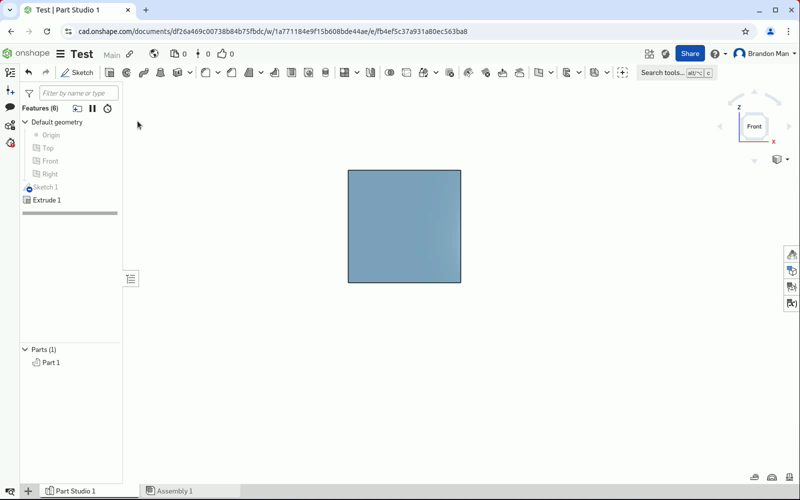
key(shift+h)
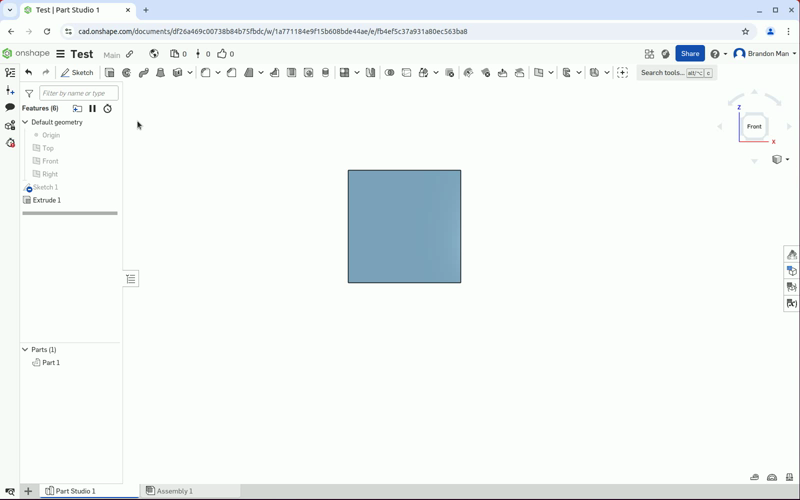
key(shift+h)
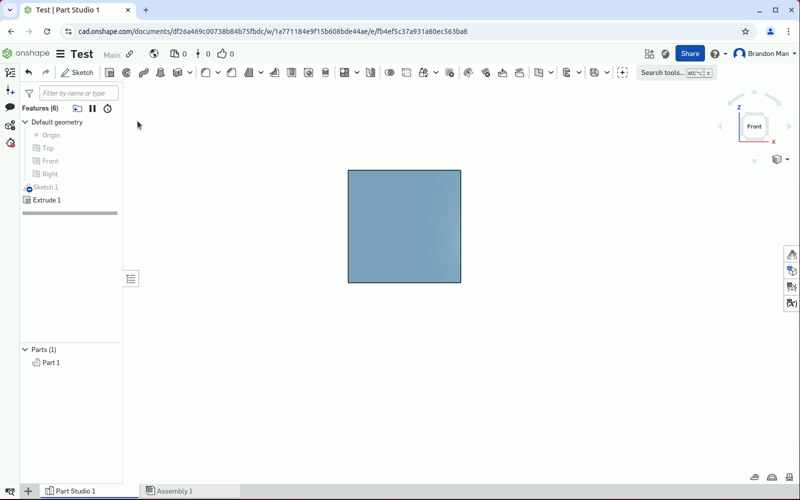
mouse_move(73, 189)
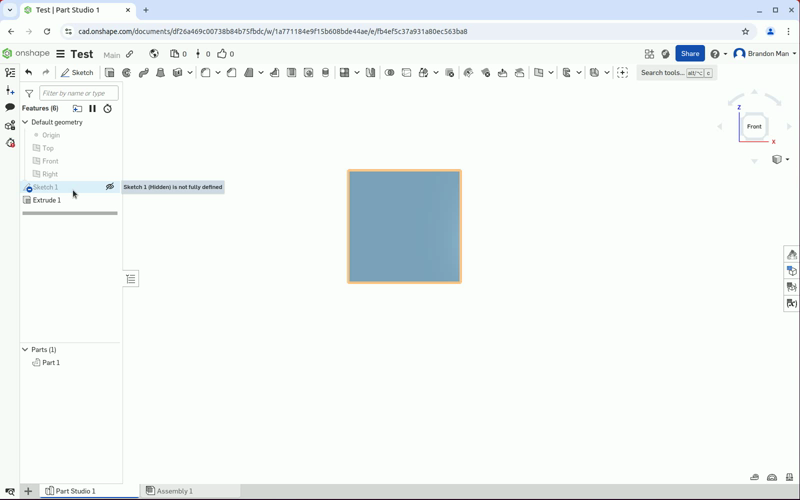
click(73, 189)
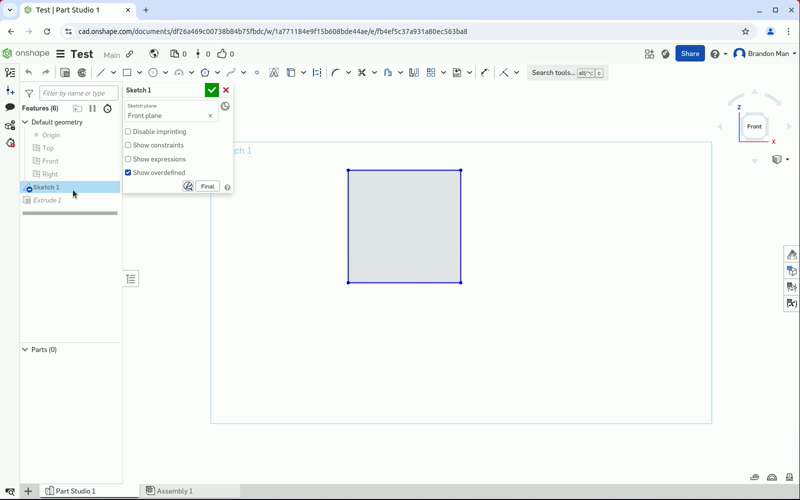
mouse_move(229, 92)
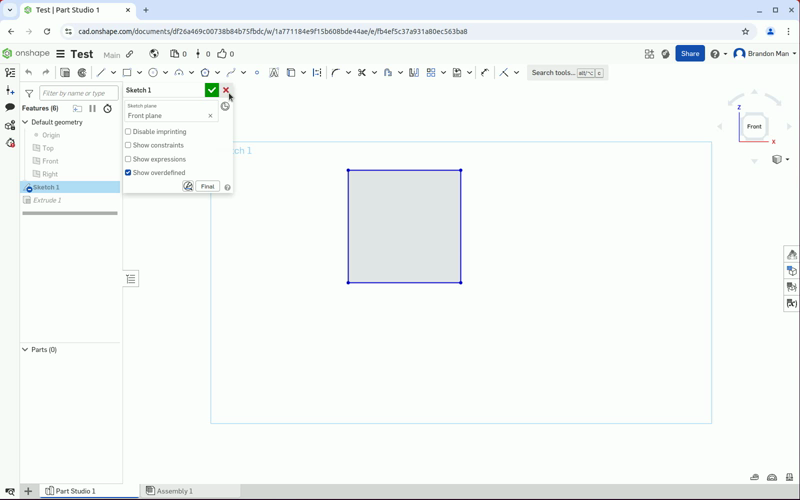
click(229, 92)
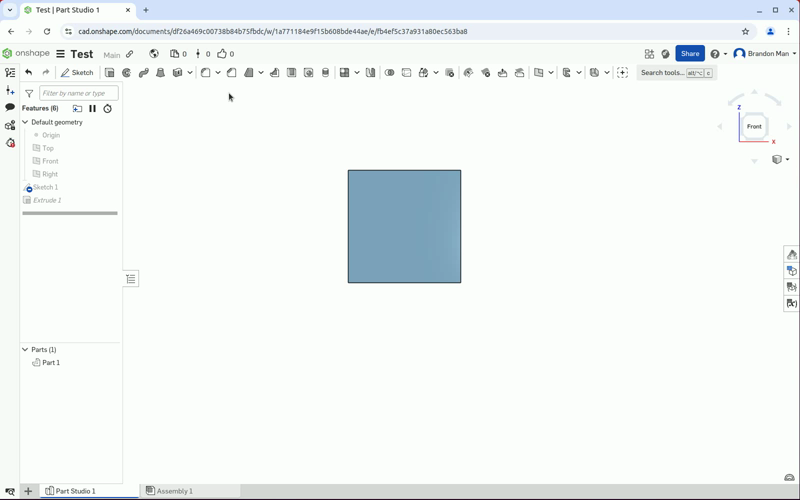
mouse_move(541, 75)
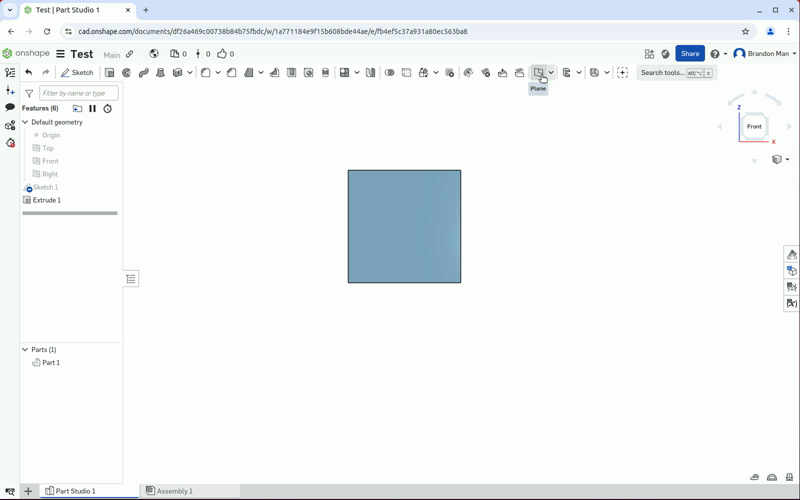
click(541, 75)
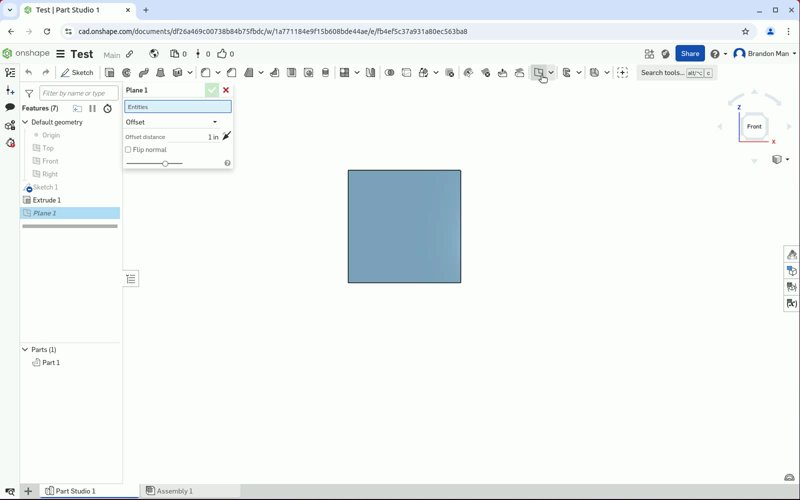
mouse_move(73, 163)
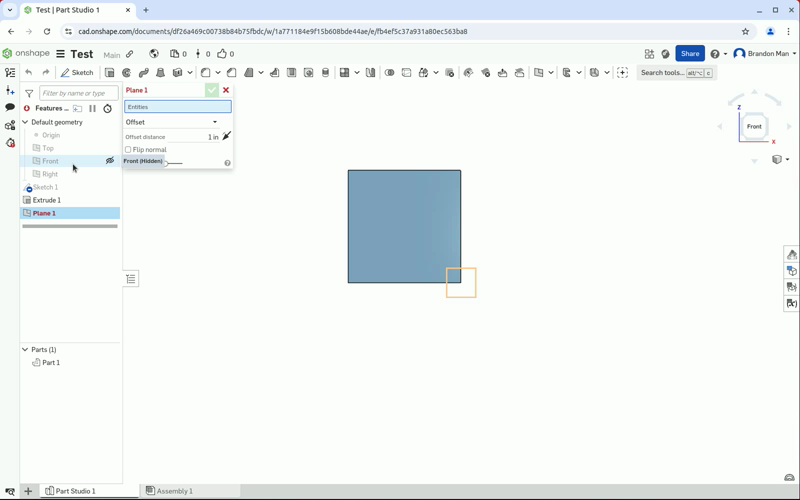
click(73, 163)
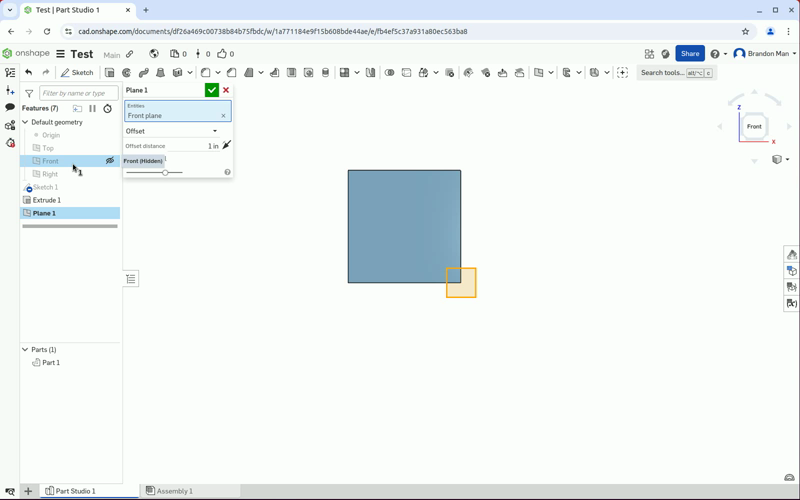
key(tab, 2)
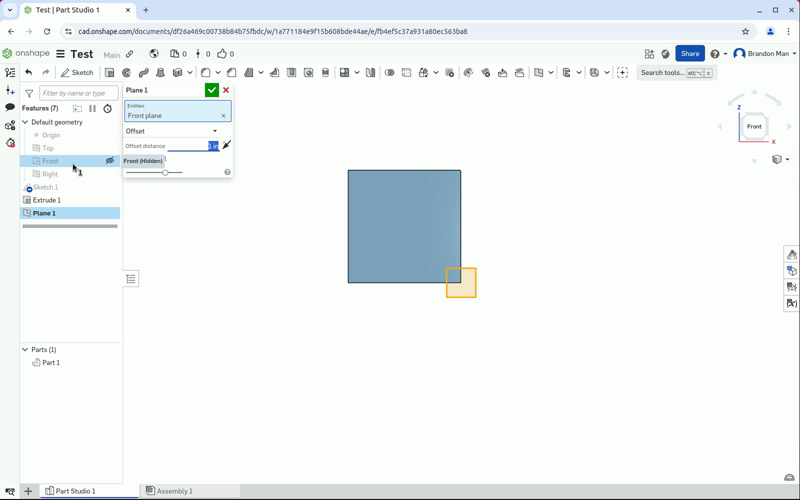
text(6.501)
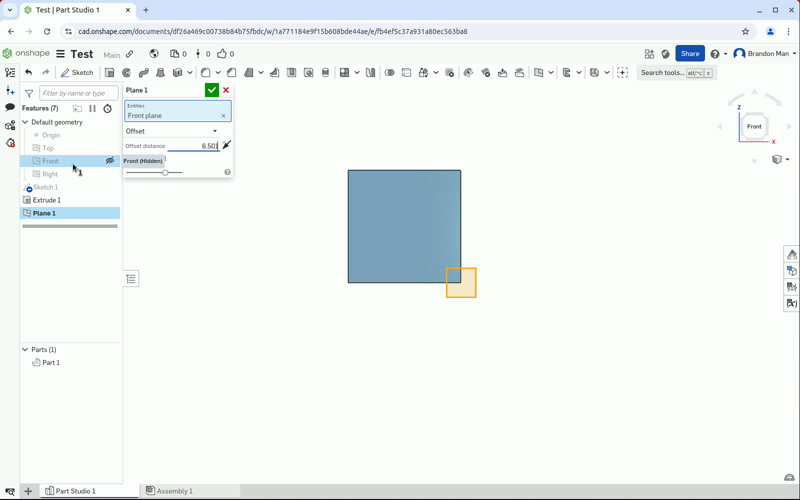
key(enter, 2)
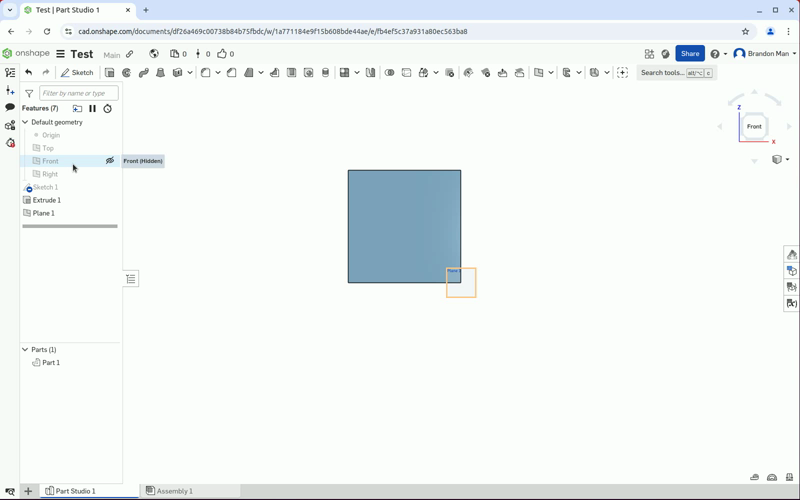
key(shift+s)
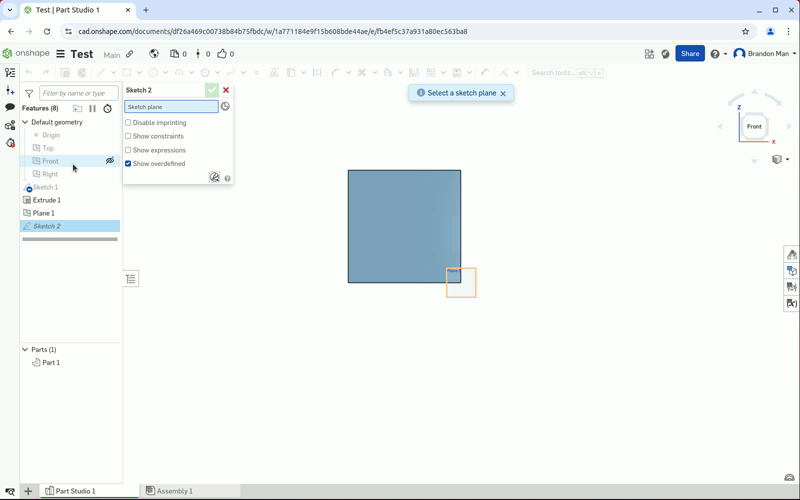
mouse_move(73, 215)
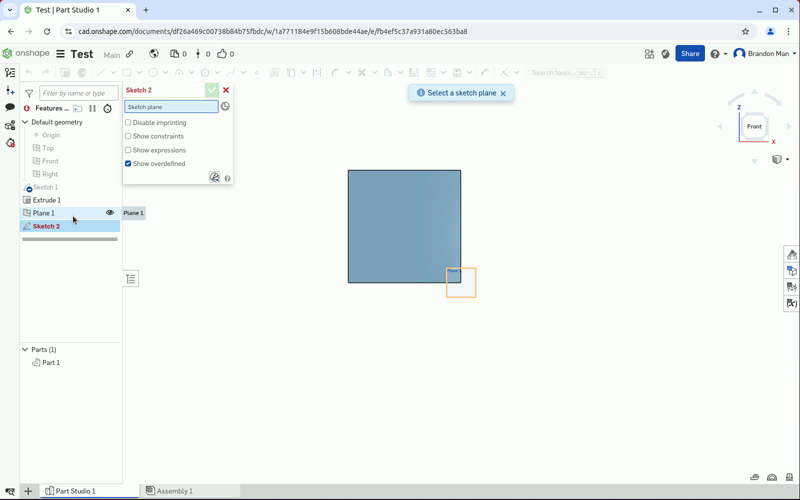
click(73, 215)
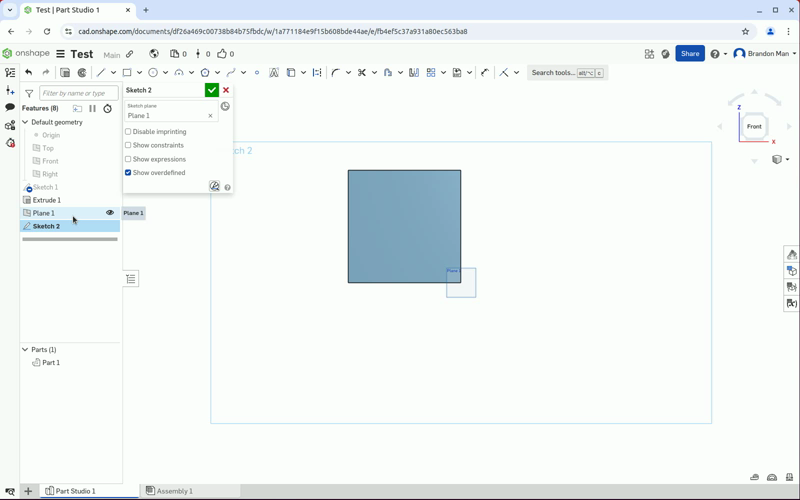
mouse_move(73, 352)
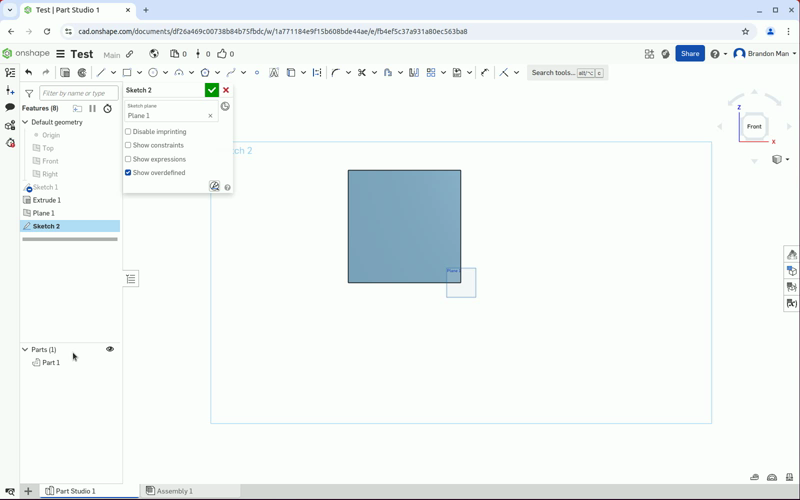
key(y)
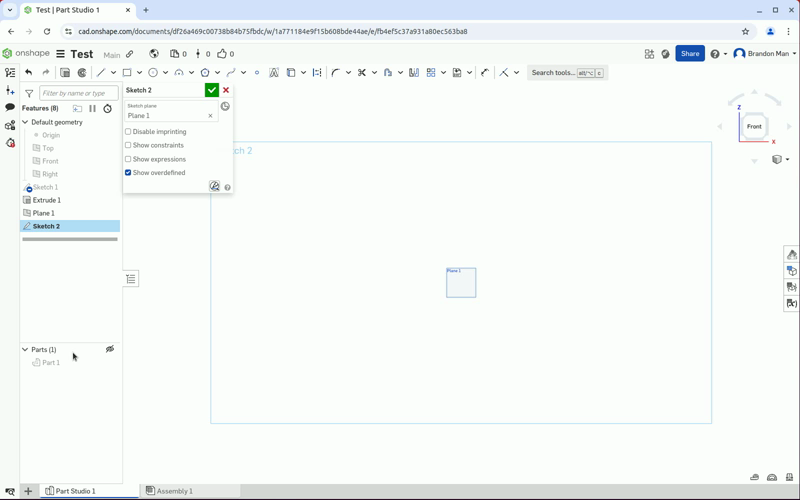
key(c)
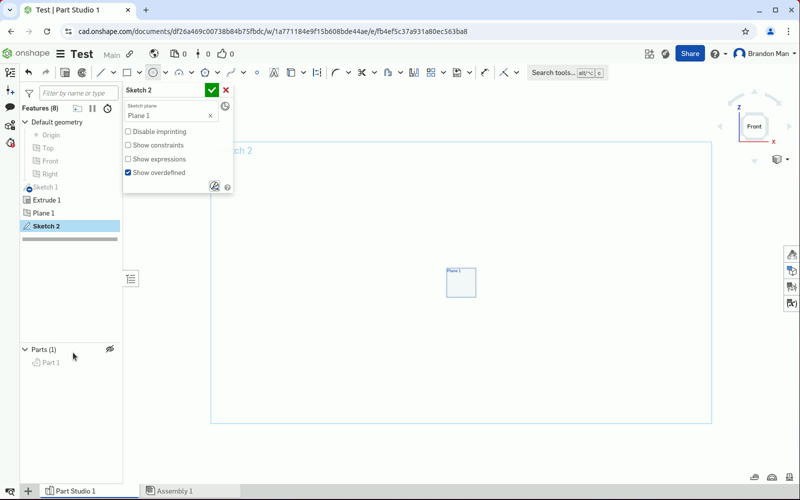
key_down(shift)
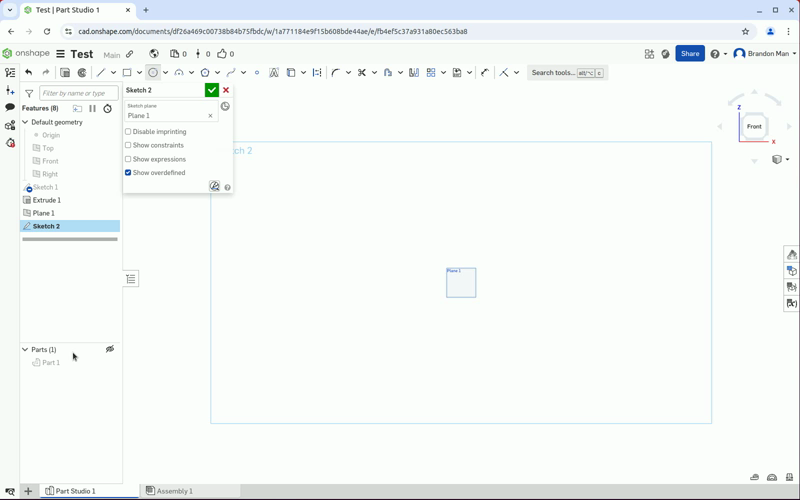
mouse_move(405, 226)
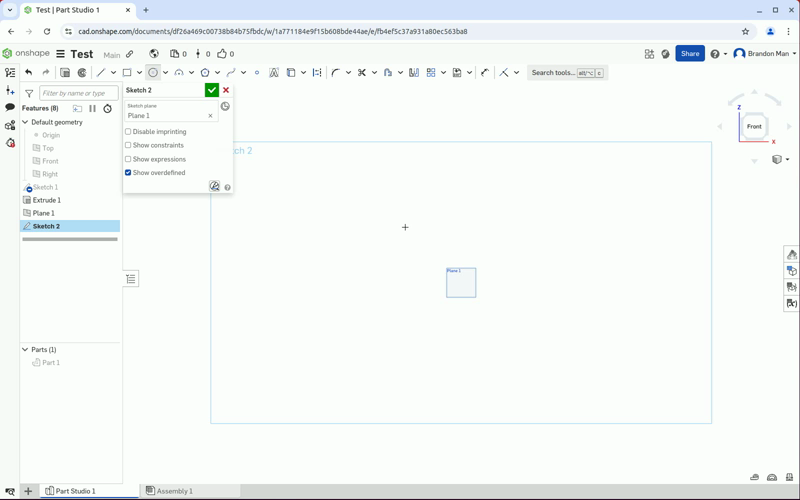
click(405, 226)
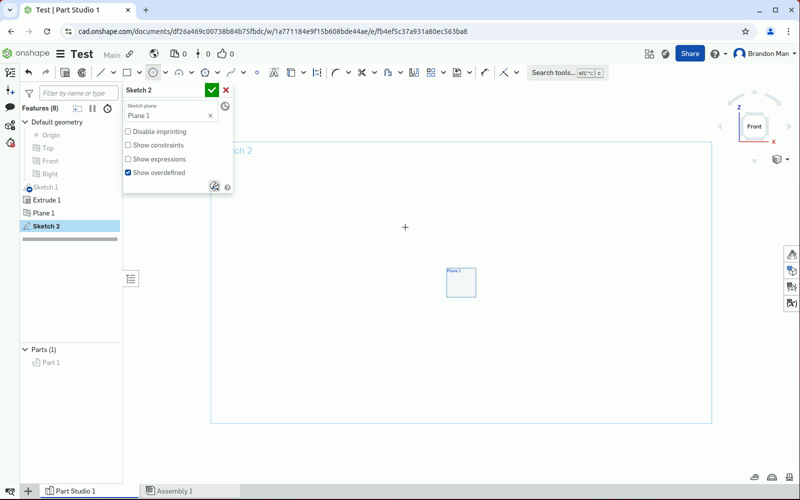
key_up(shift)
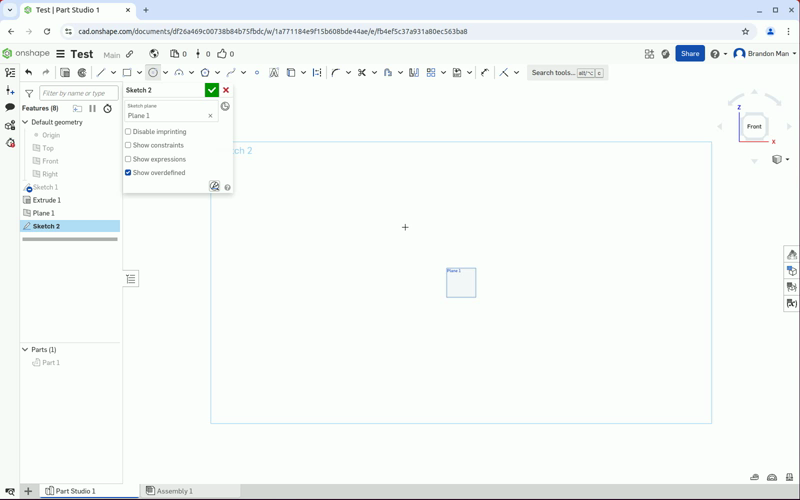
mouse_move(428, 226)
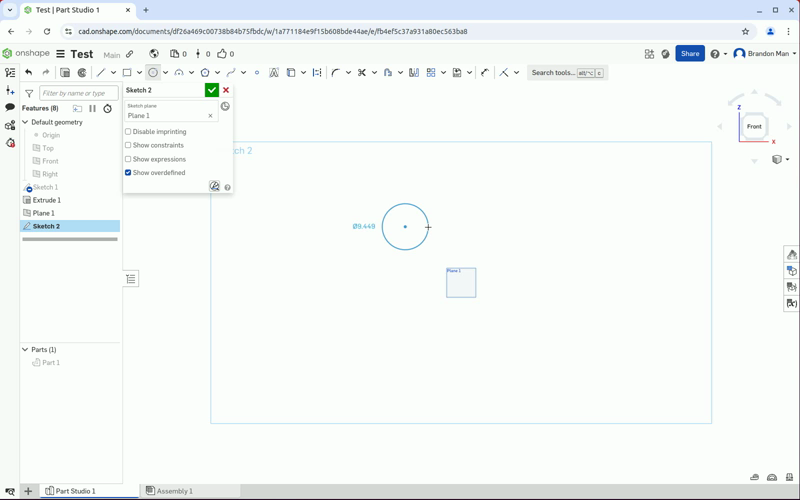
click(428, 226)
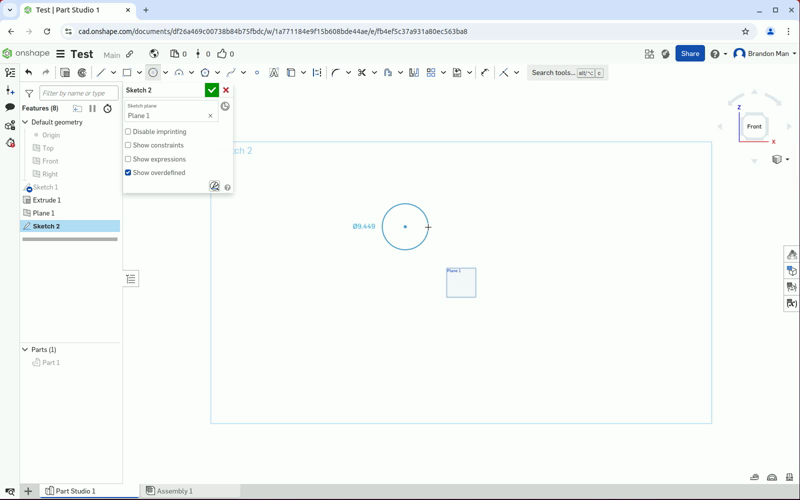
key(esc)
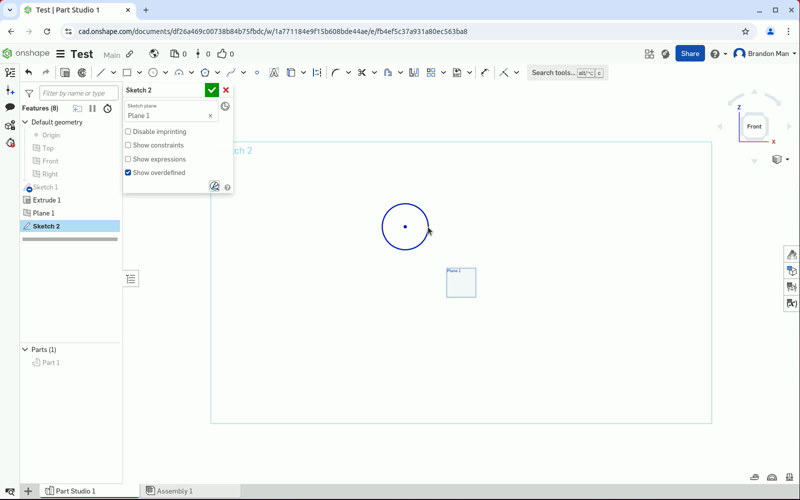
mouse_move(412, 222)
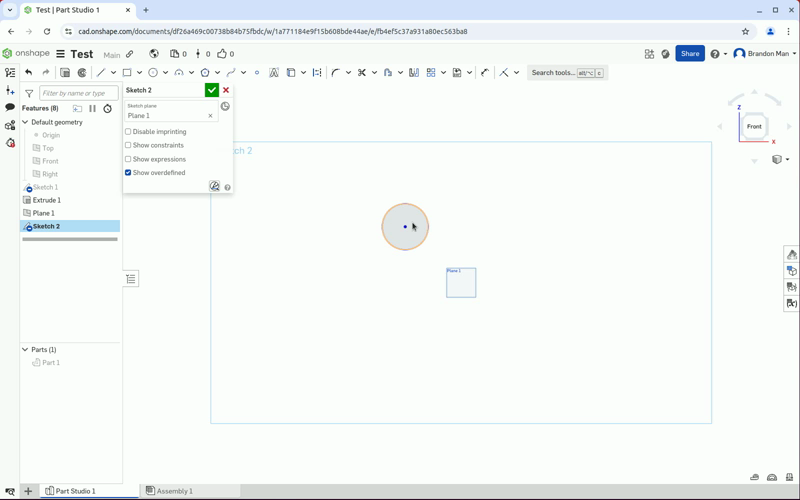
scroll(6)
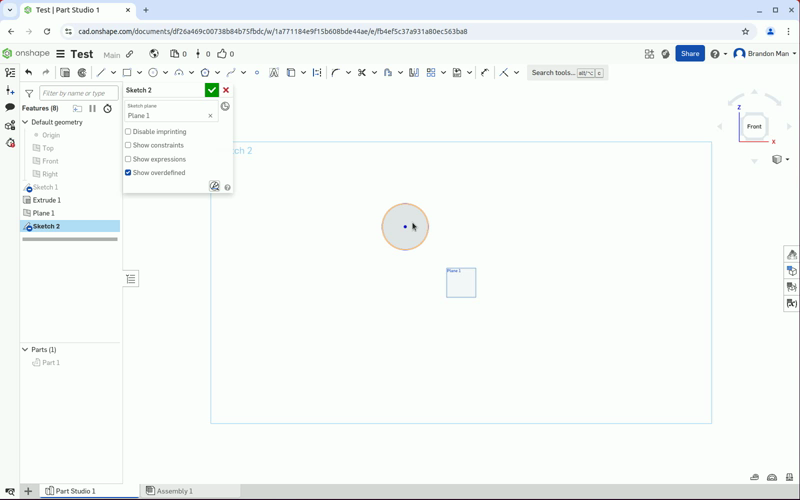
scroll(6)
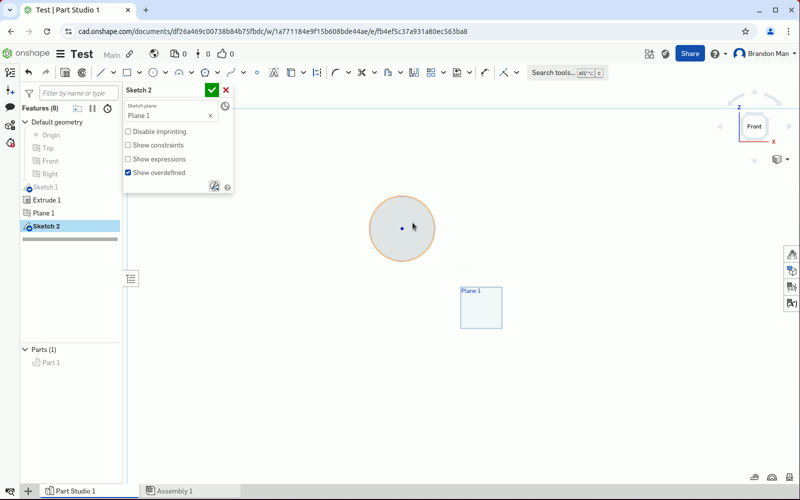
scroll(6)
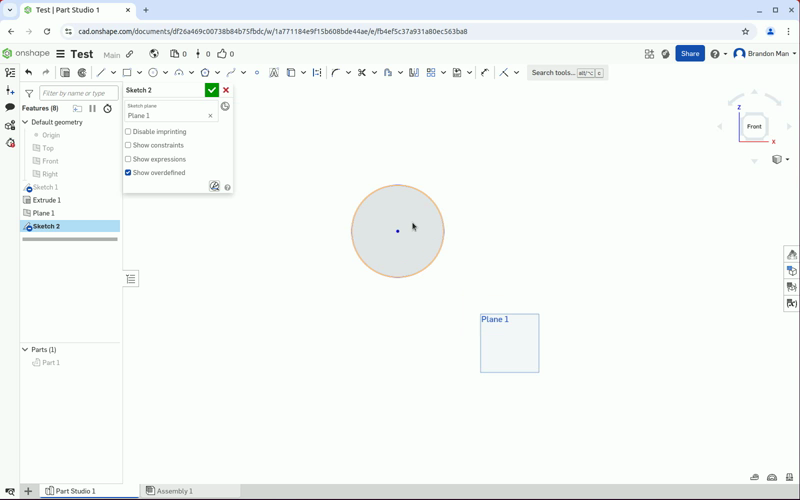
scroll(6)
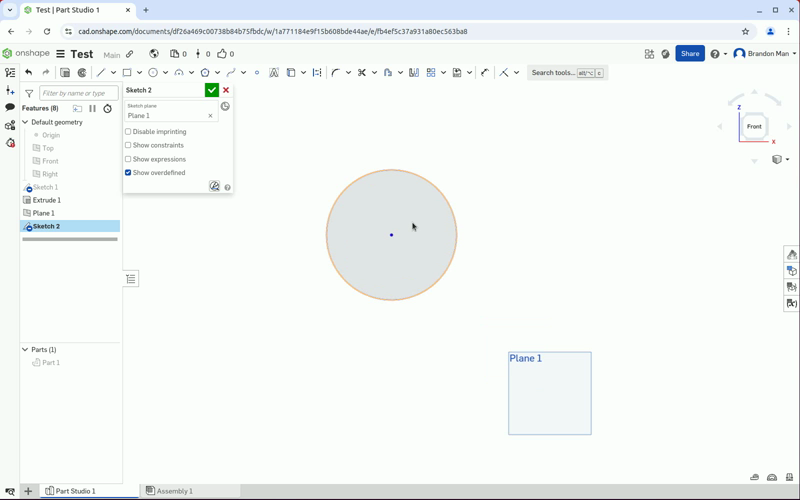
scroll(6)
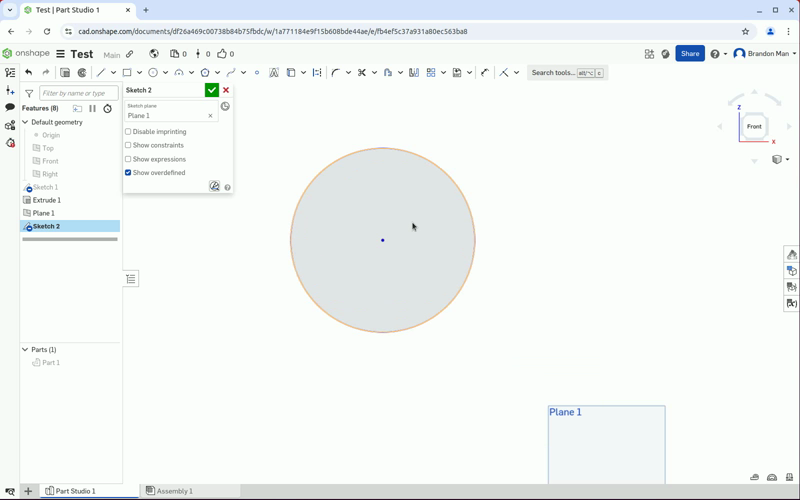
scroll(6)
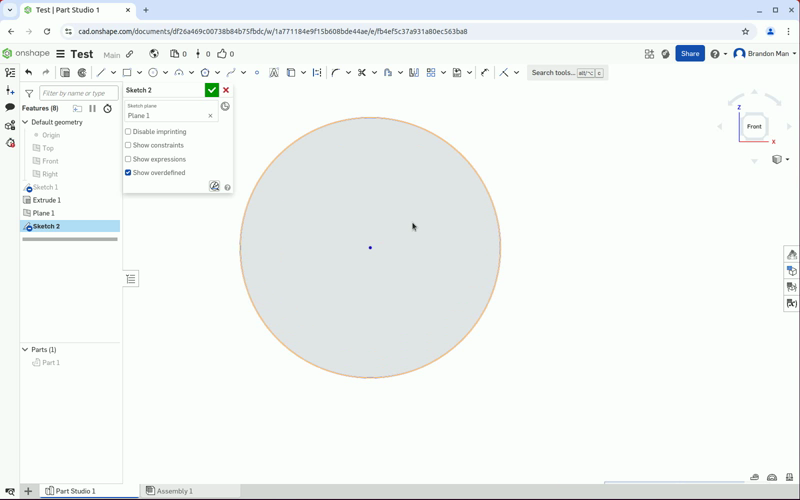
scroll(6)
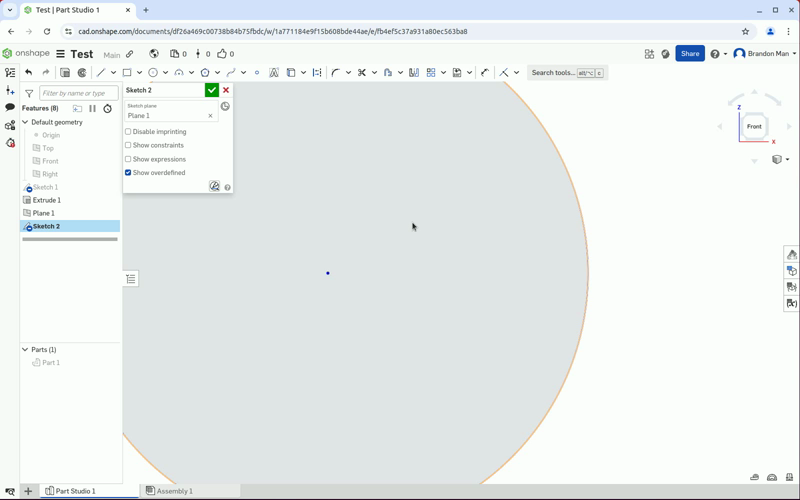
click(412, 222)
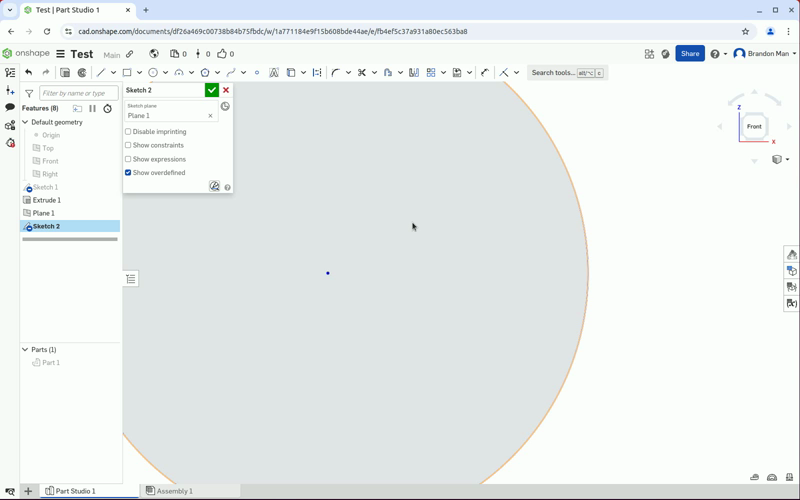
scroll(-6)
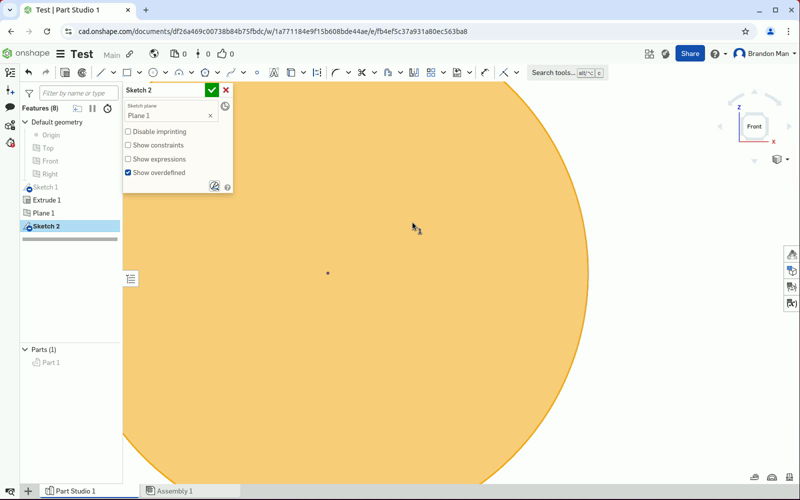
scroll(-6)
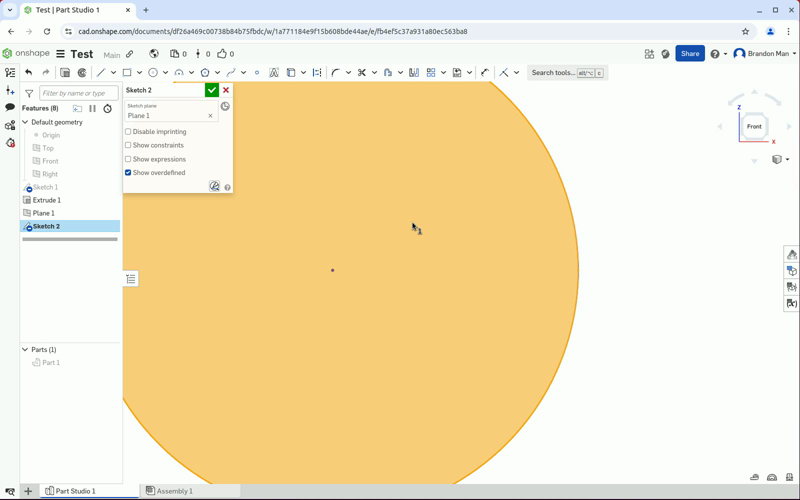
scroll(-6)
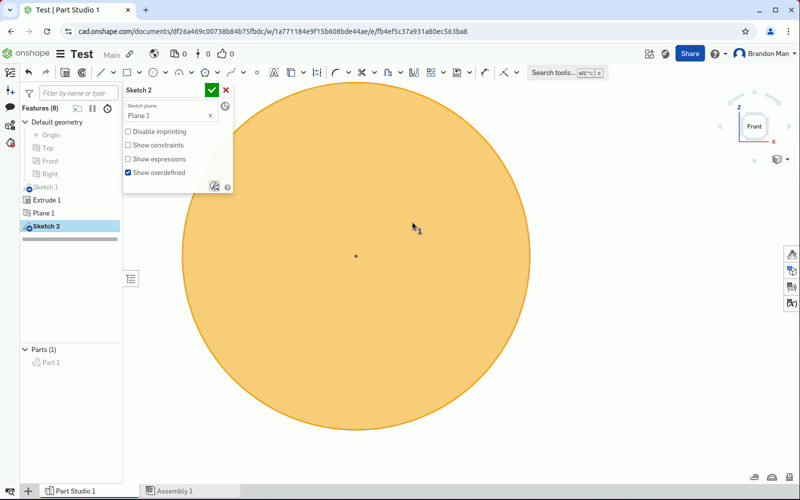
scroll(-6)
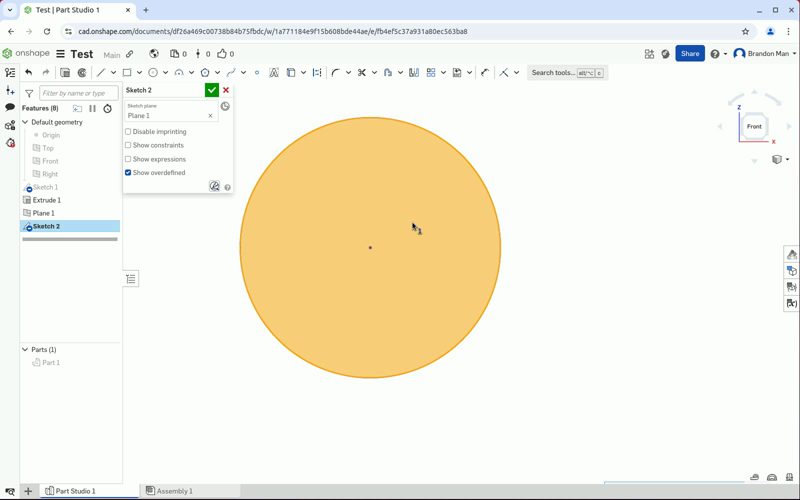
scroll(-6)
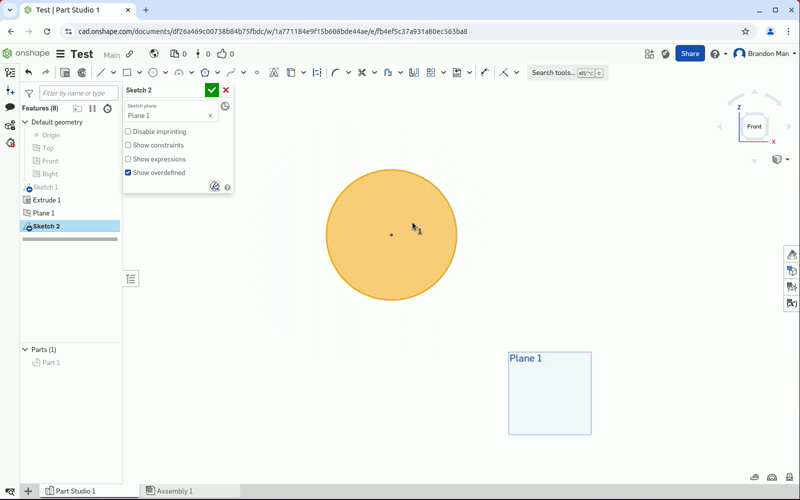
scroll(-6)
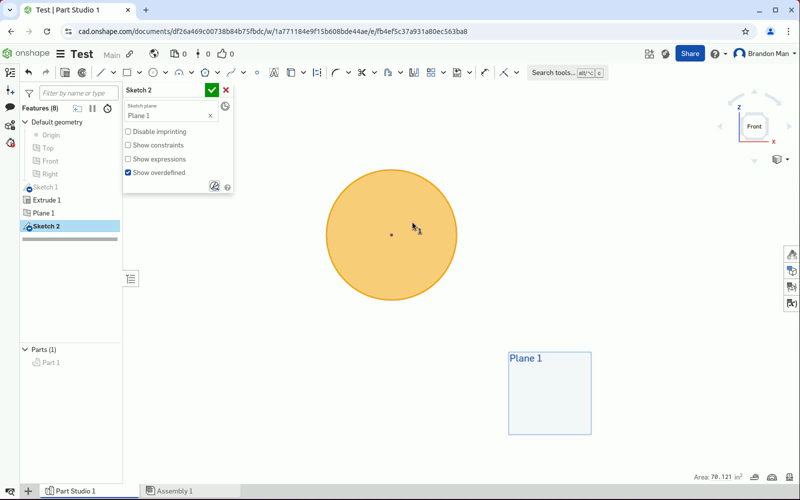
scroll(-6)
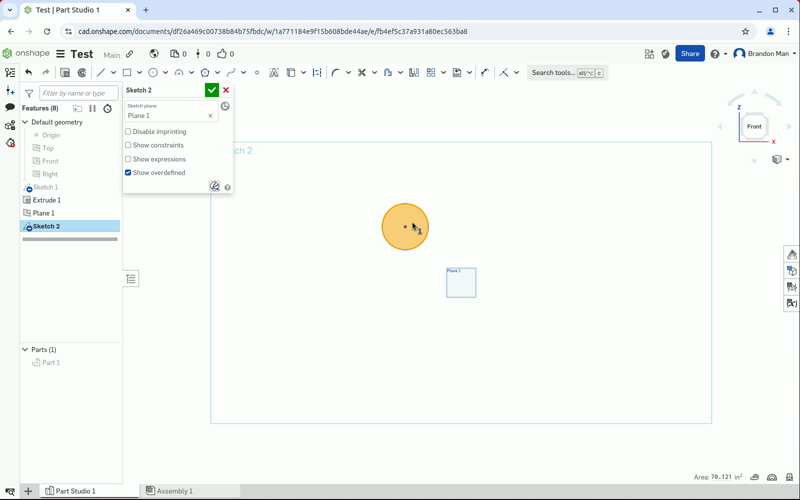
mouse_move(73, 352)
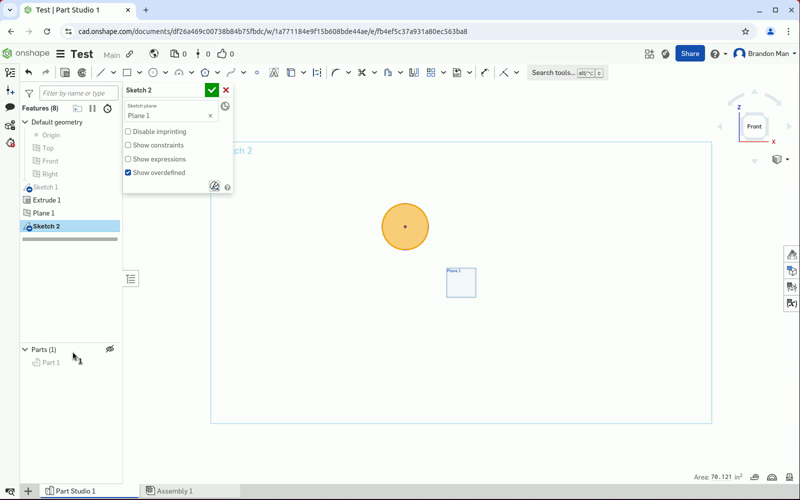
key(shift+y)
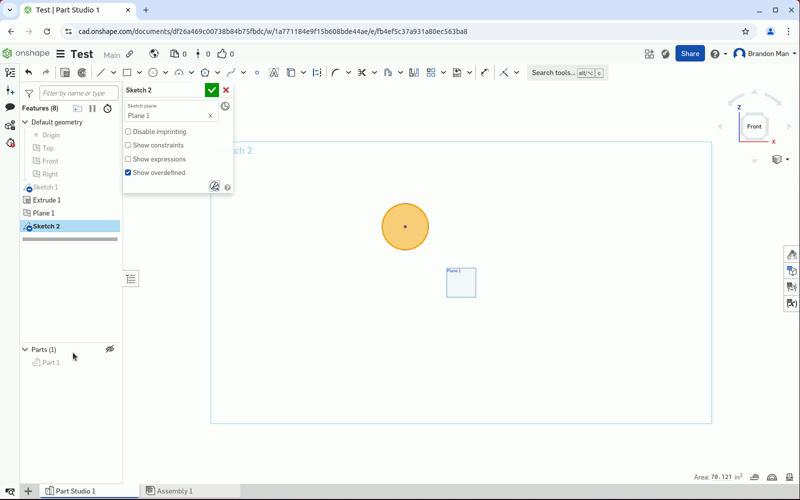
key(shift+e)
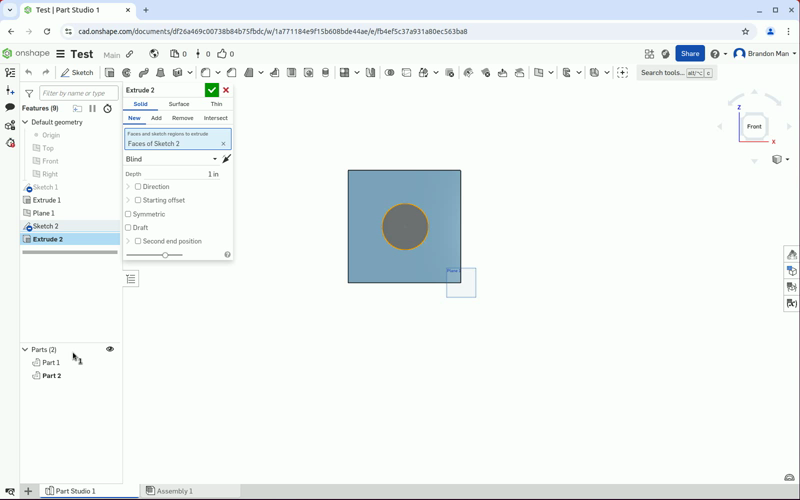
mouse_move(143, 106)
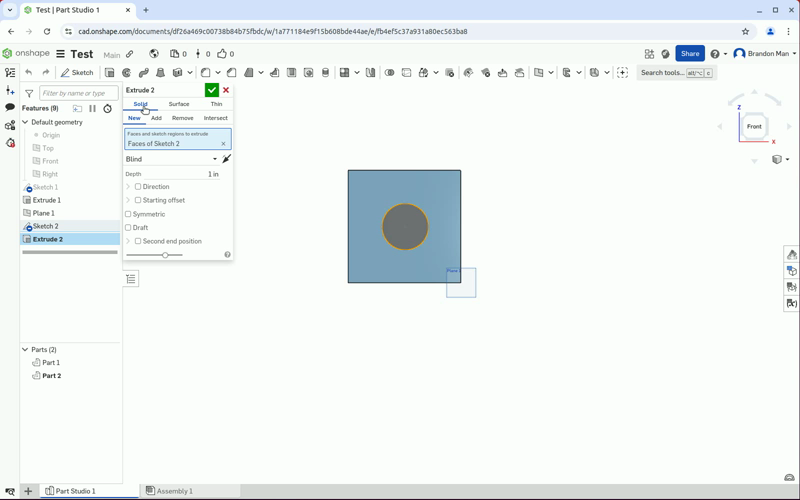
click(143, 106)
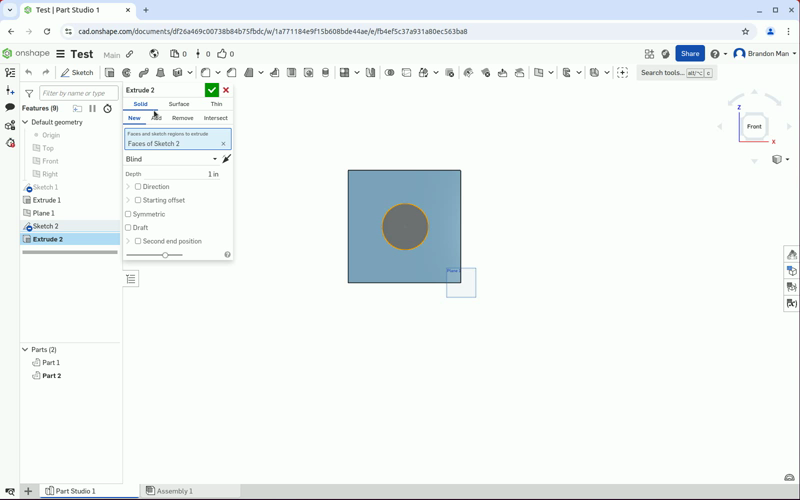
mouse_move(186, 120)
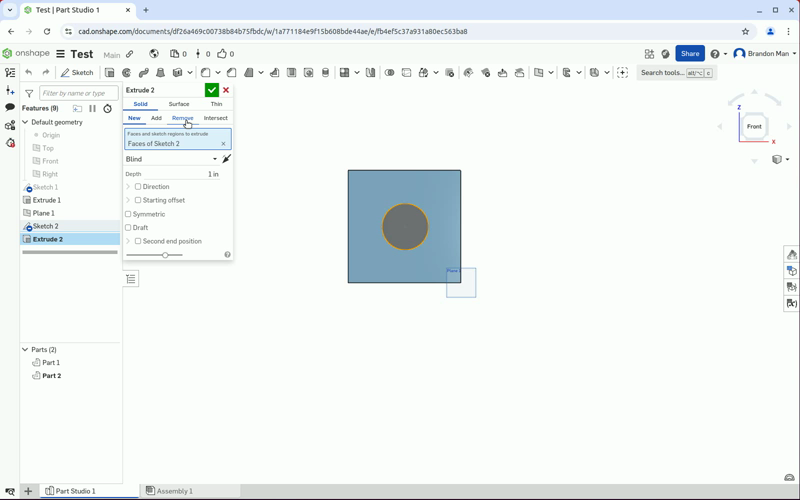
click(186, 120)
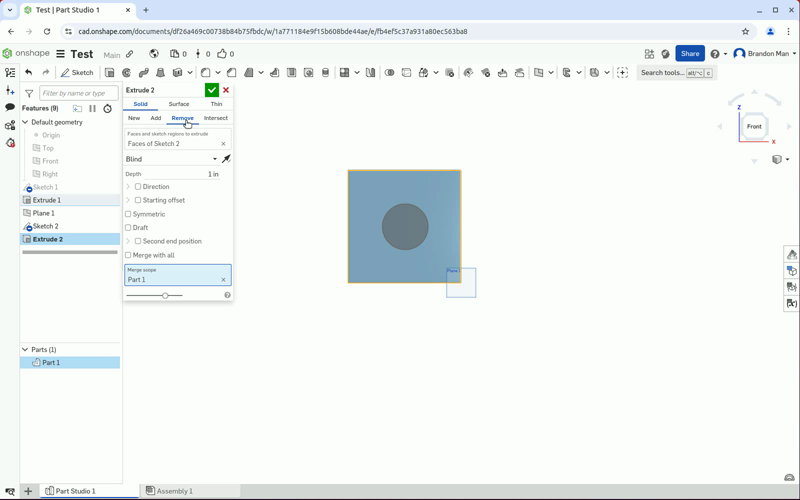
key(tab, 4)
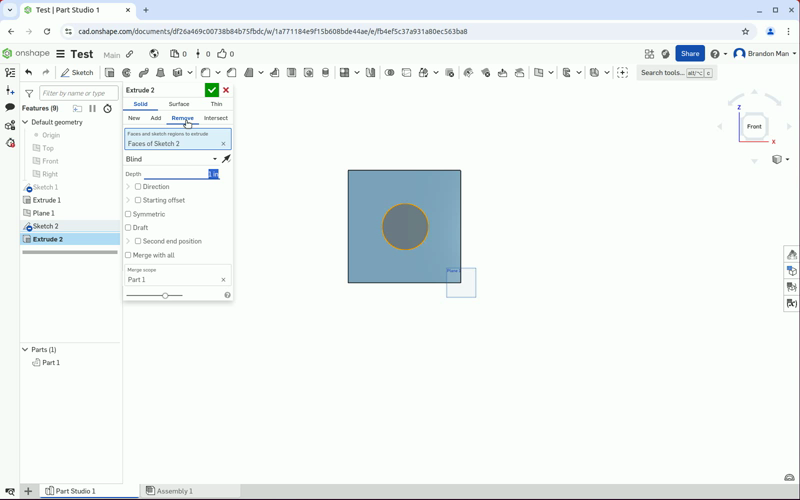
text(16.128)
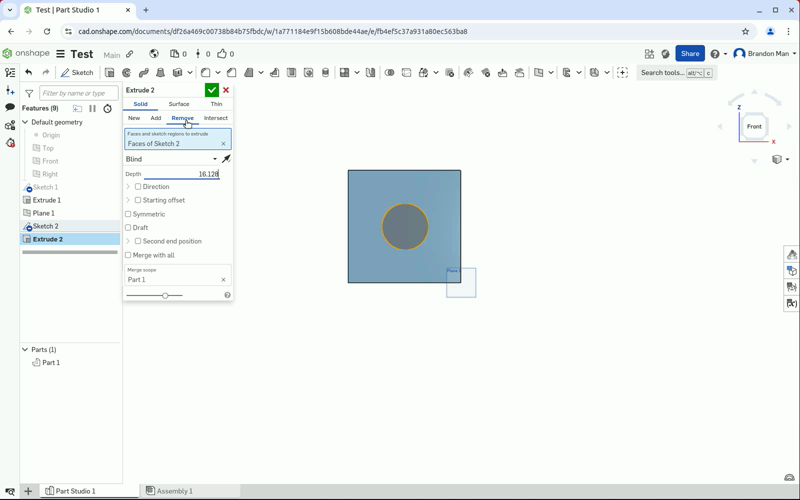
key(tab, 6)
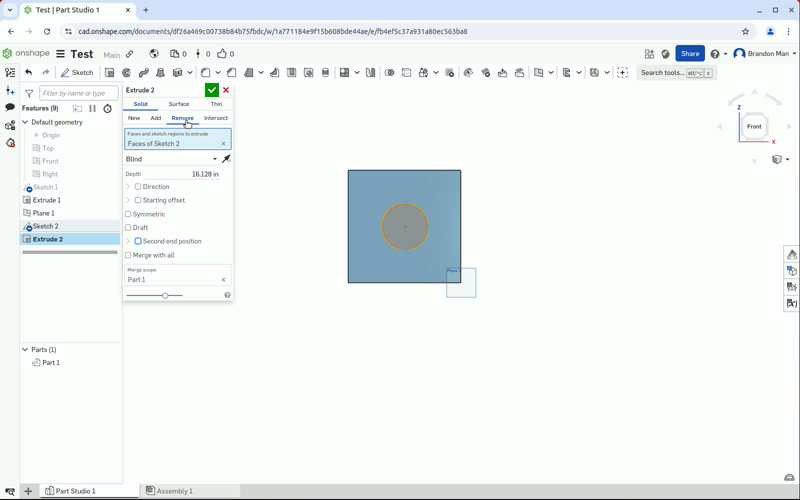
key(space)
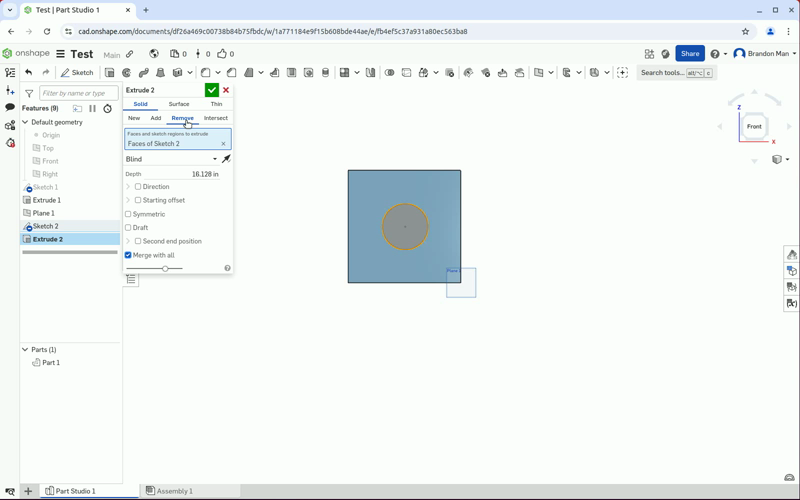
key(enter)
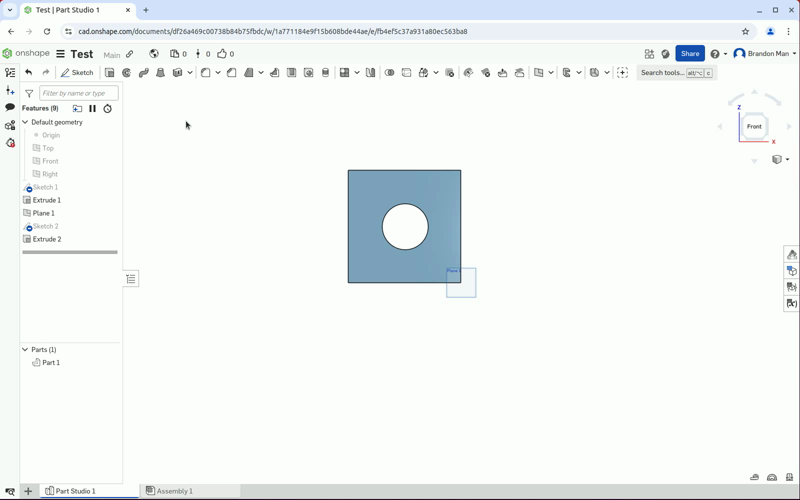
key(shift+h)
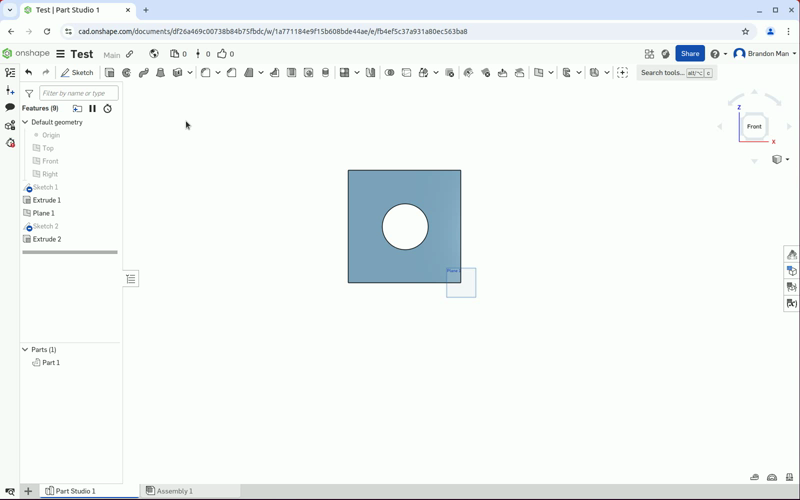
key(shift+h)
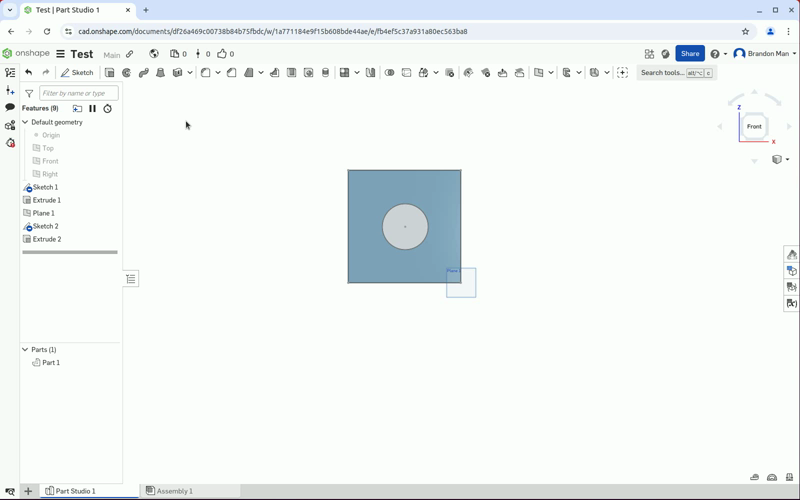
key(shift+7)
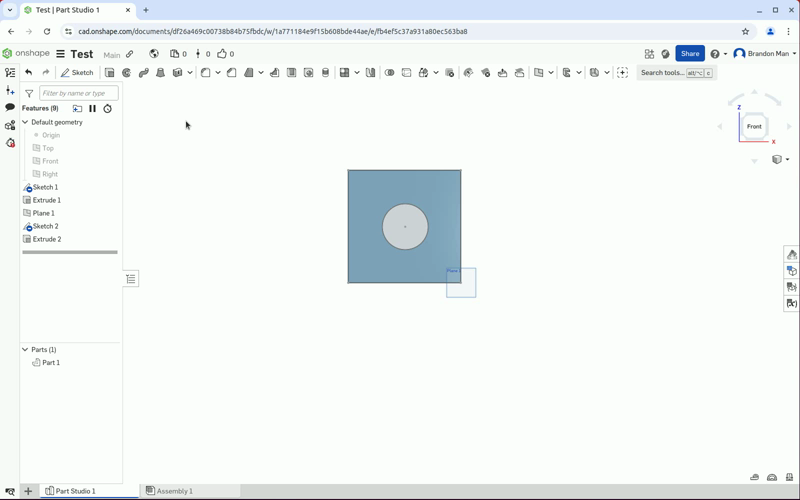
key(left, 2)
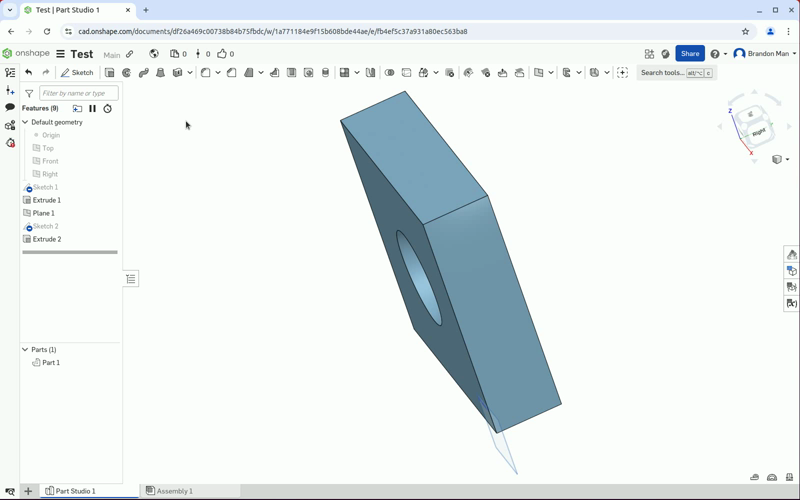
key(down, 2)
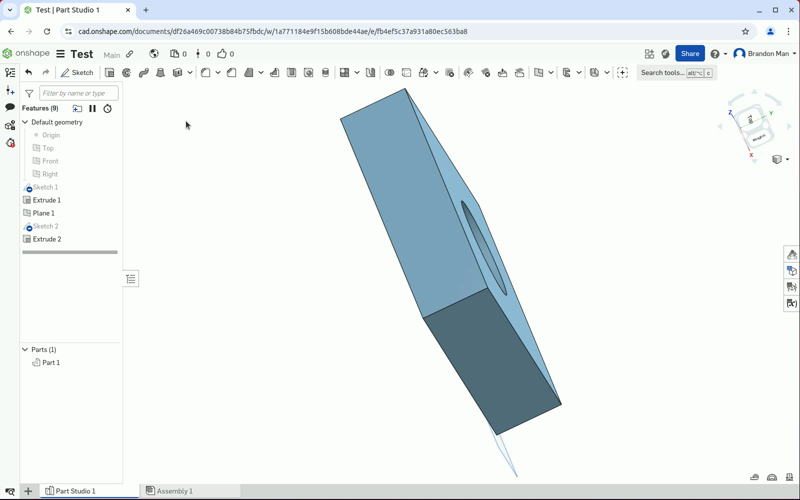
key(up, 2)
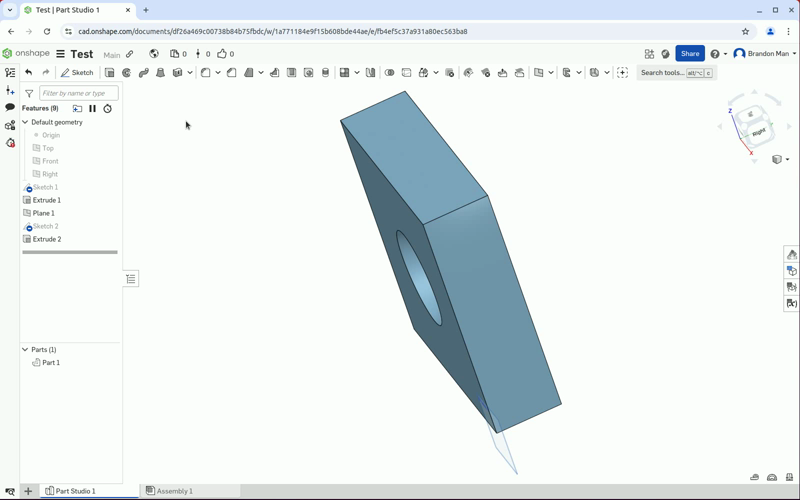
key(right, 2)
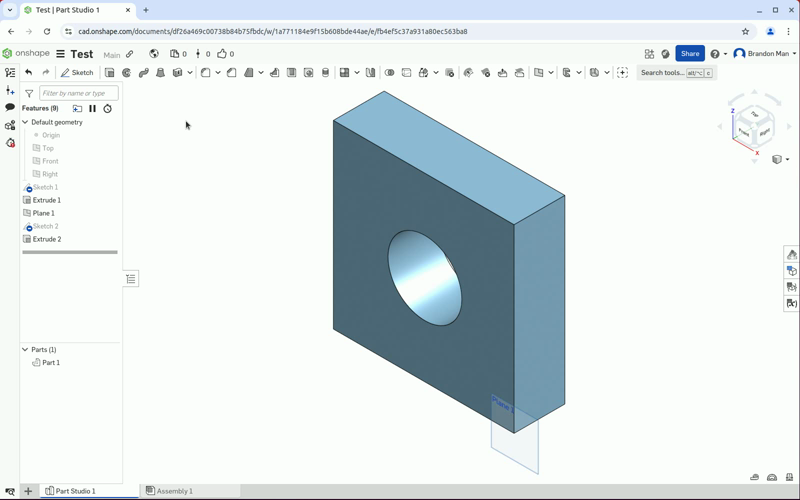
mouse_move(73, 189)
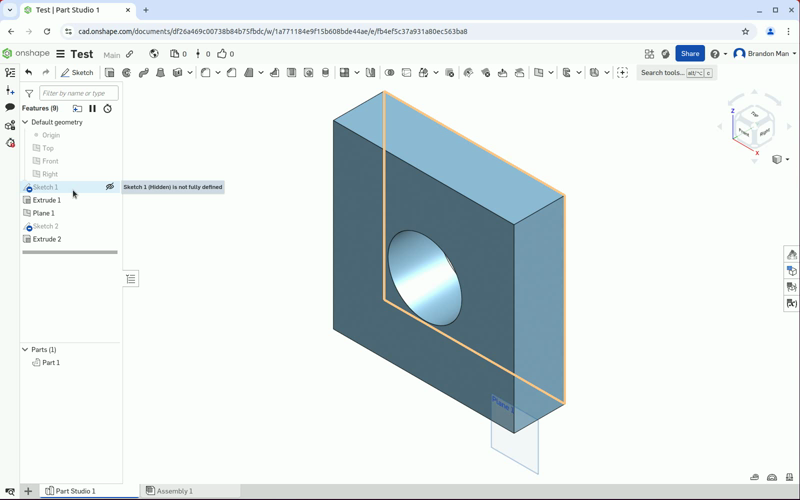
click(73, 189)